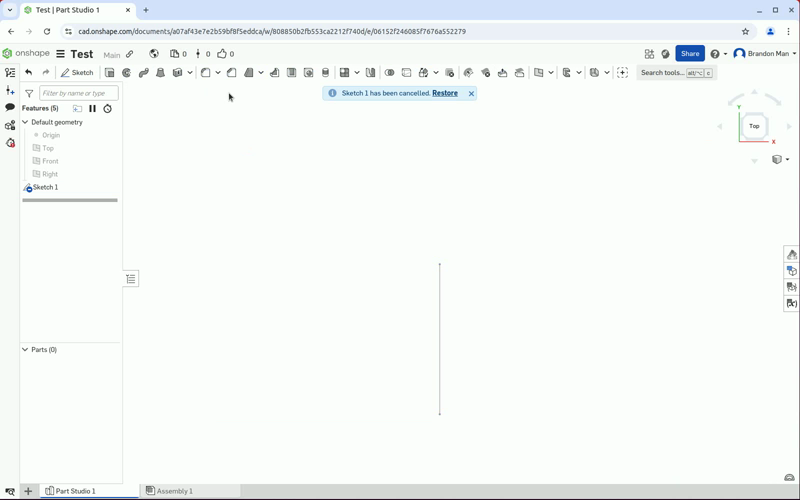
key(shift+h)
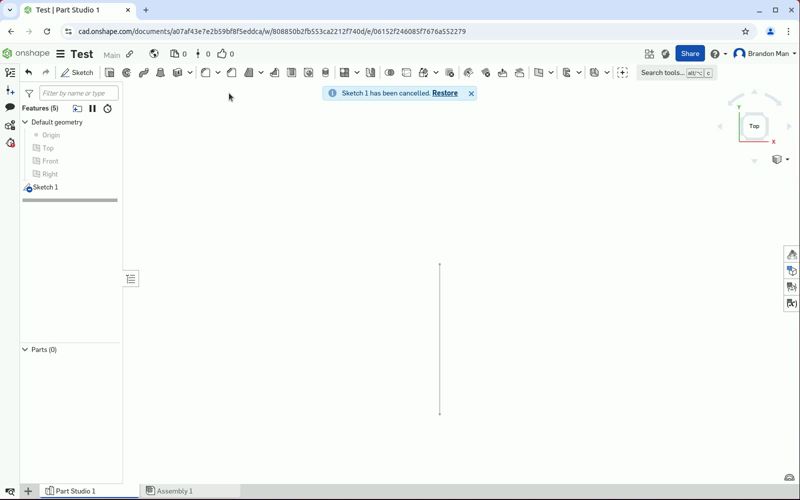
key(shift+s)
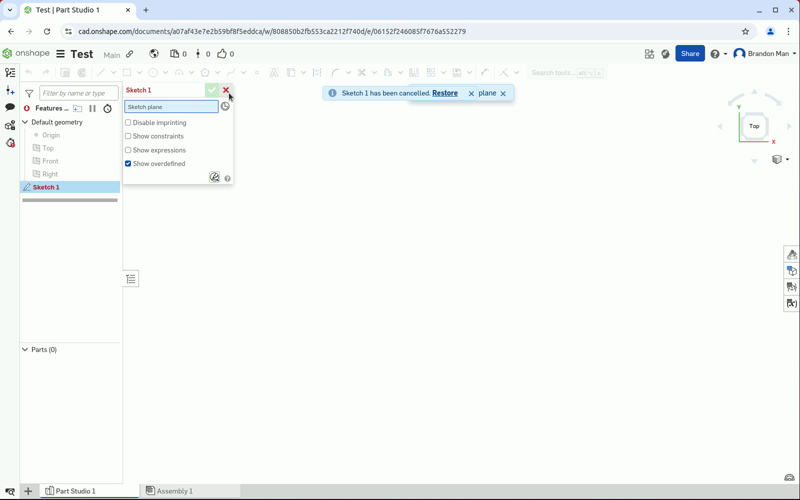
mouse_move(73, 150)
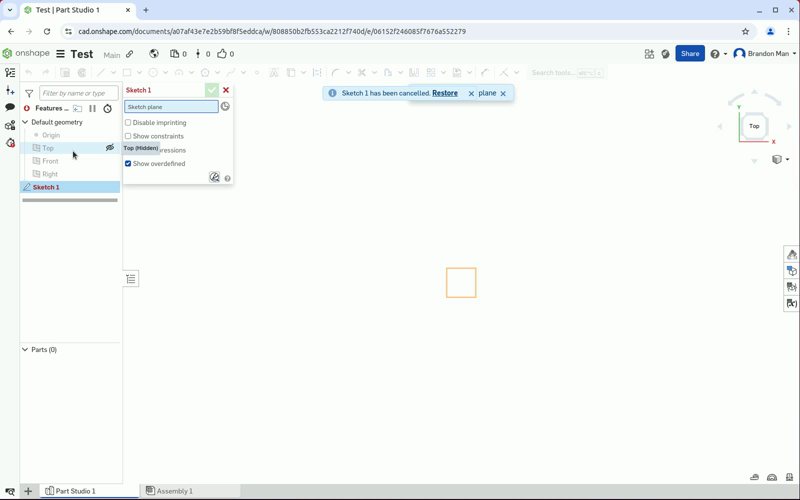
click(73, 150)
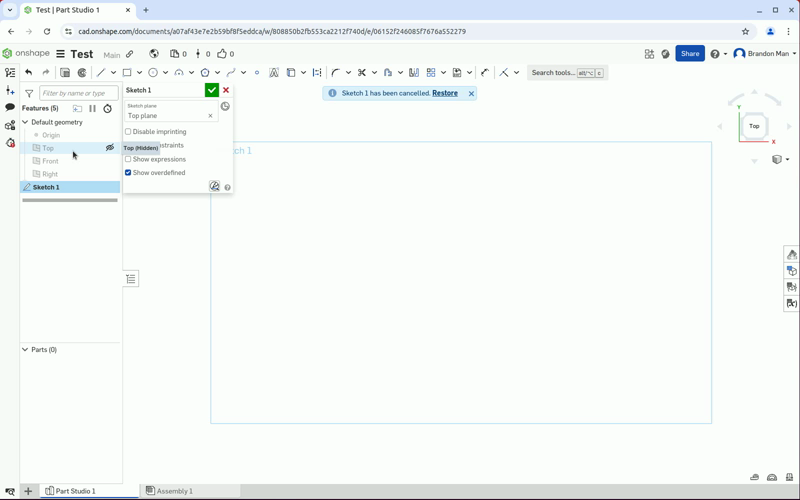
mouse_move(73, 352)
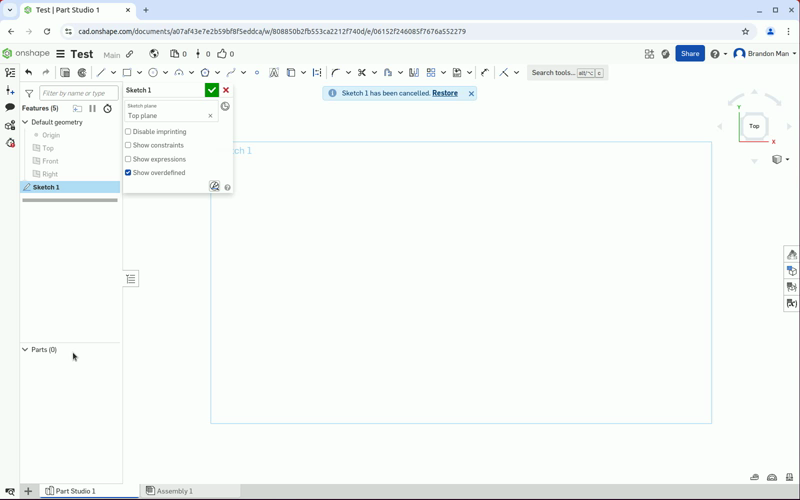
key(y)
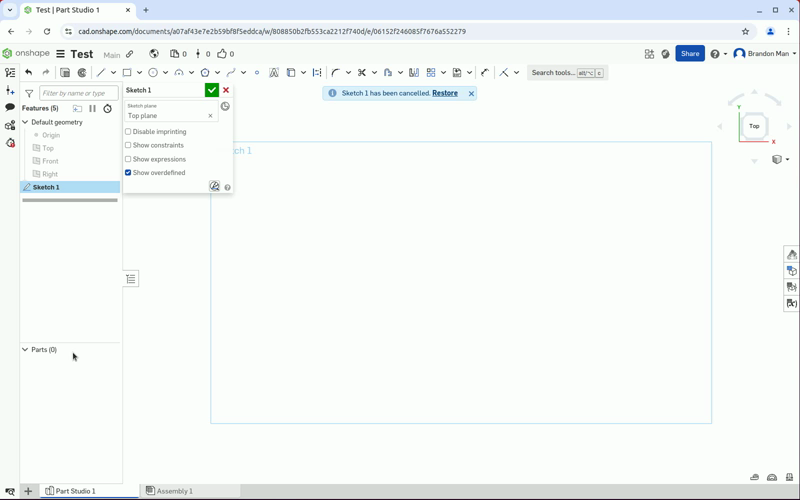
key(c)
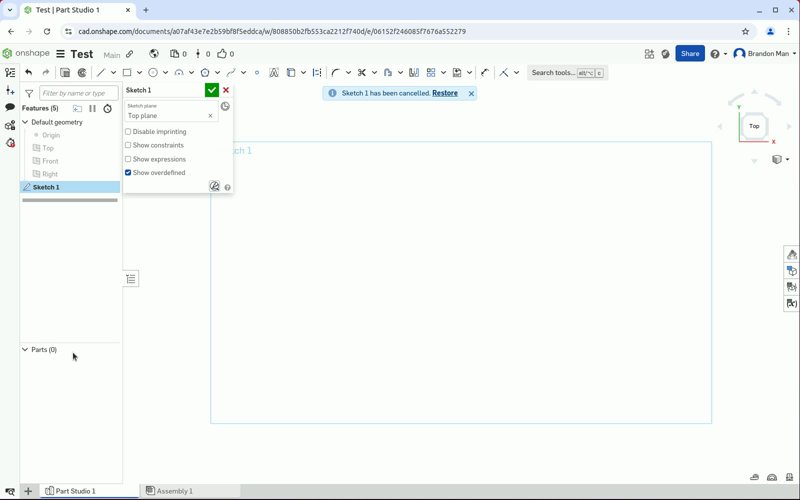
key_down(shift)
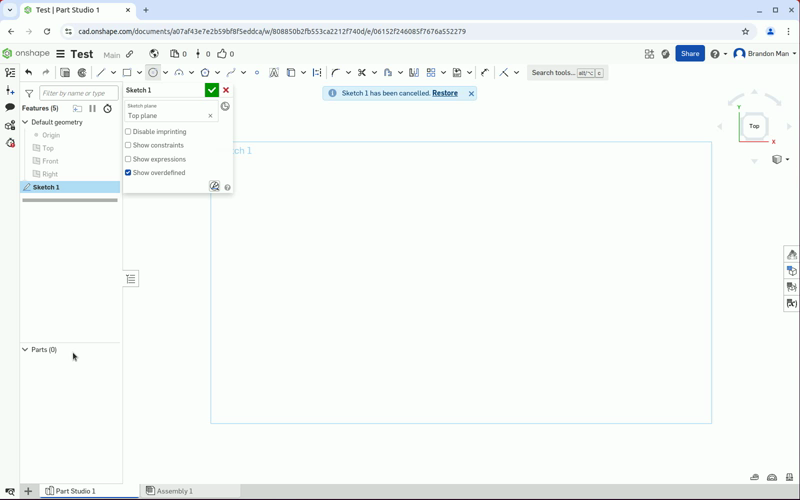
mouse_move(461, 282)
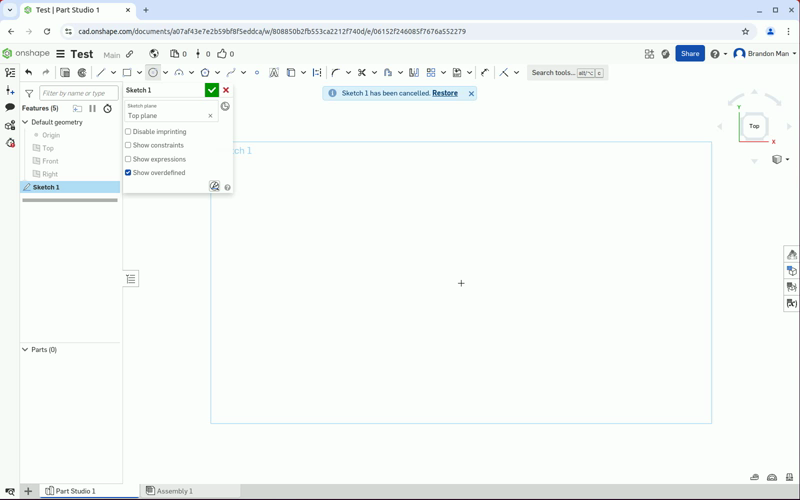
click(461, 282)
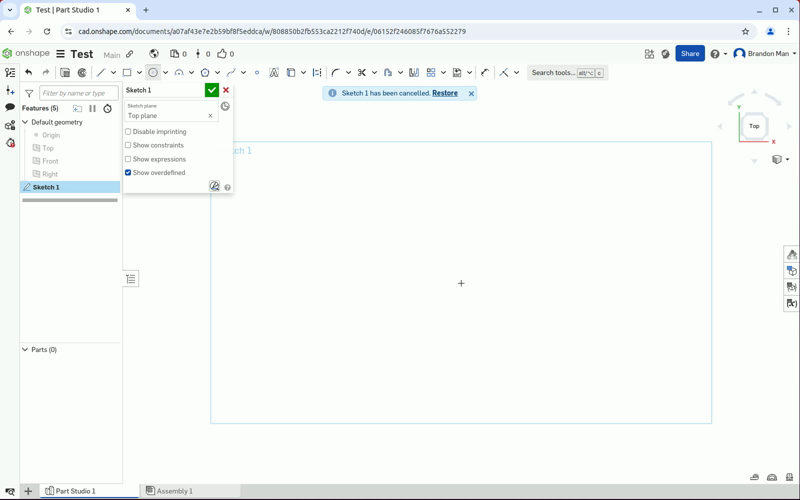
key_up(shift)
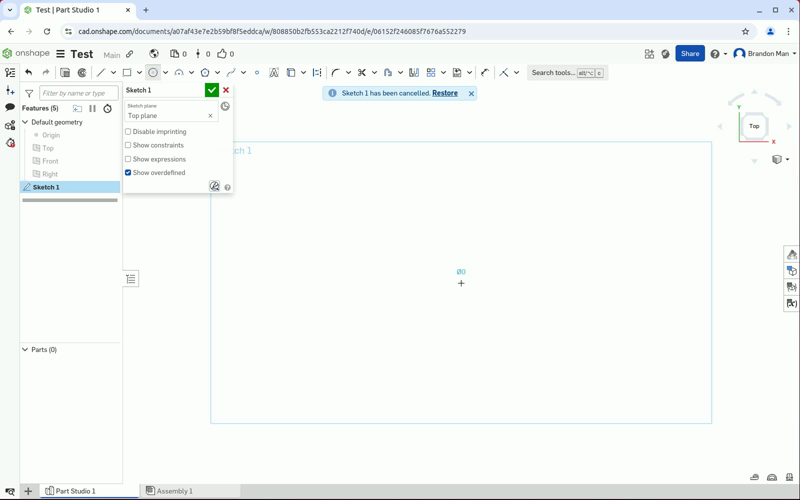
mouse_move(495, 282)
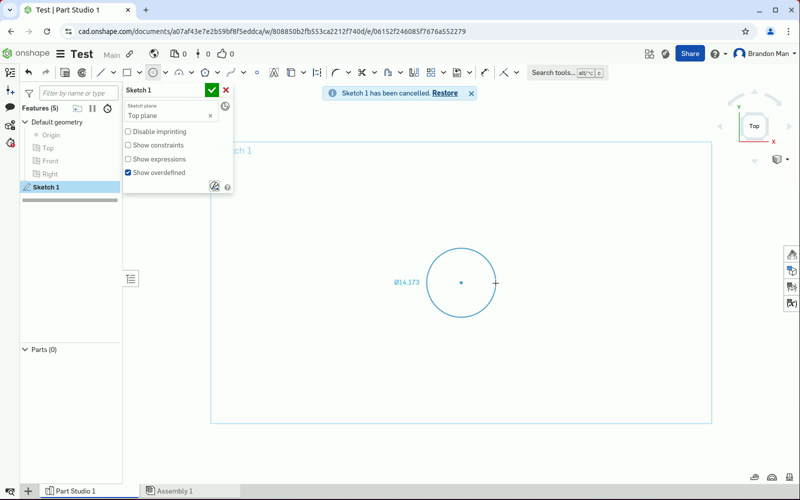
click(495, 282)
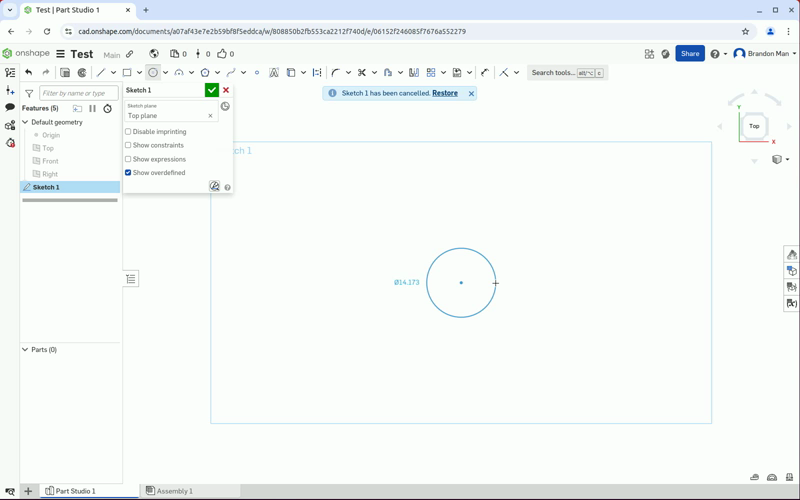
key(esc)
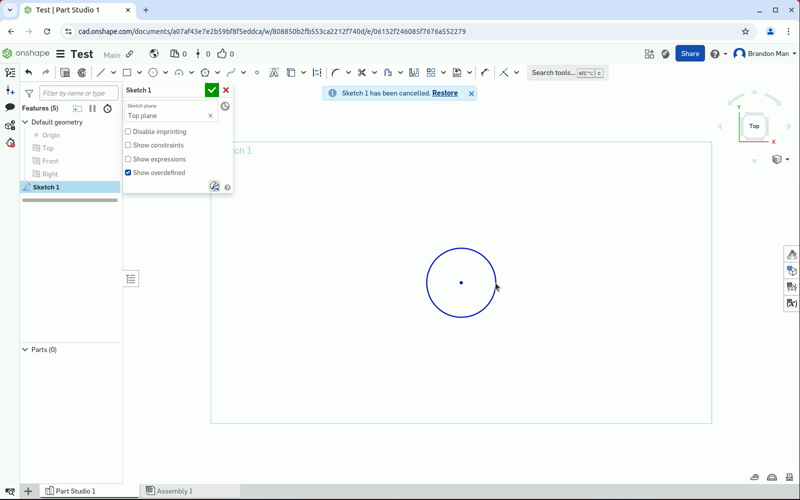
mouse_move(466, 273)
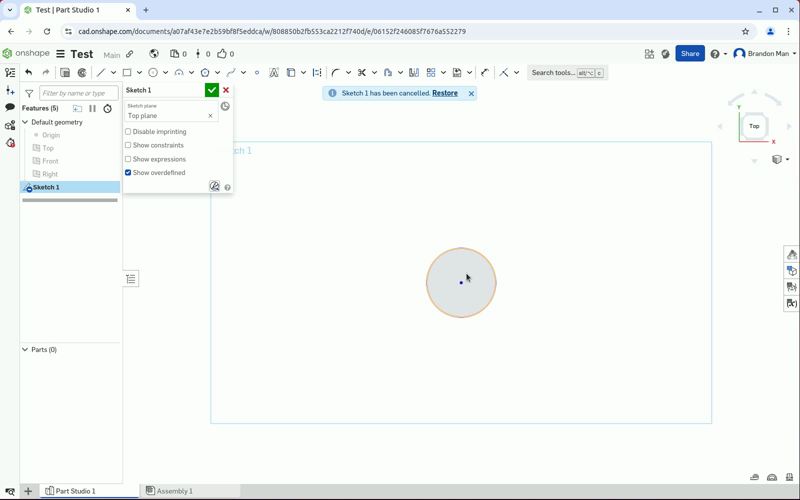
click(466, 273)
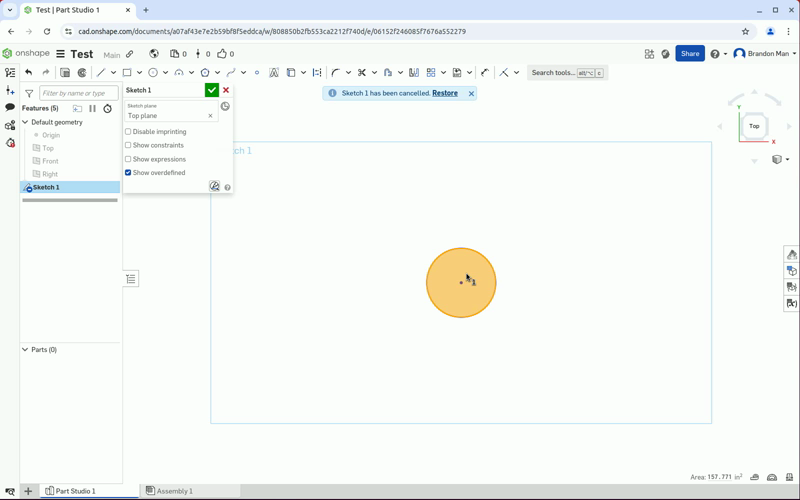
mouse_move(73, 352)
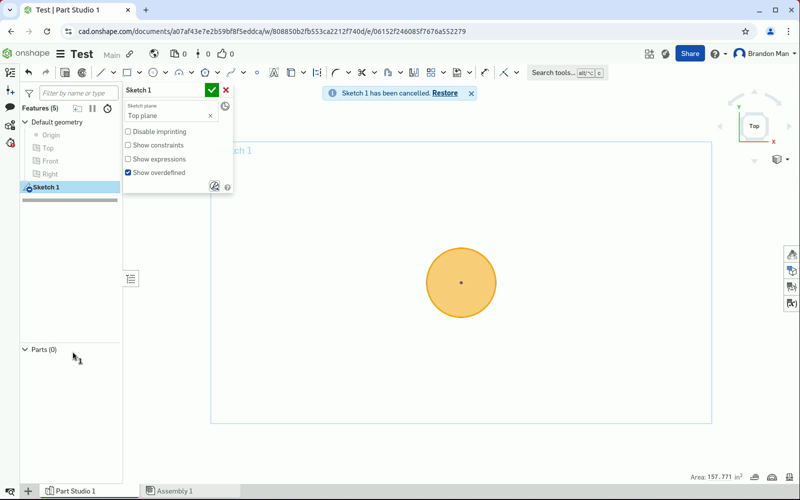
key(shift+y)
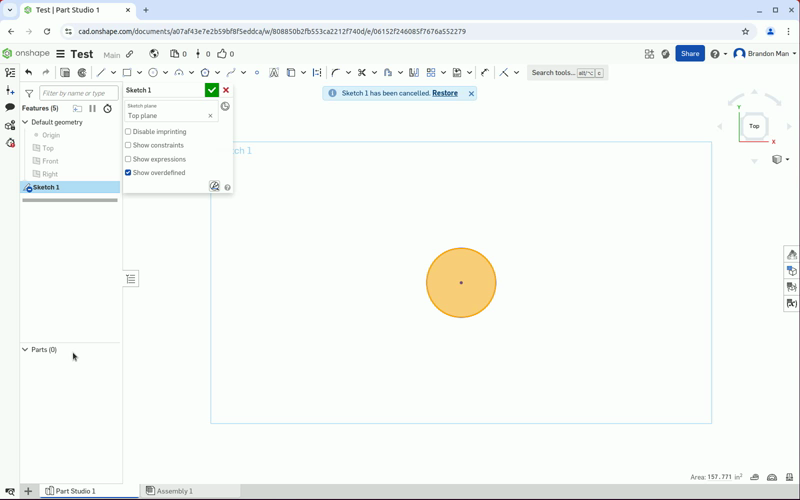
key(shift+e)
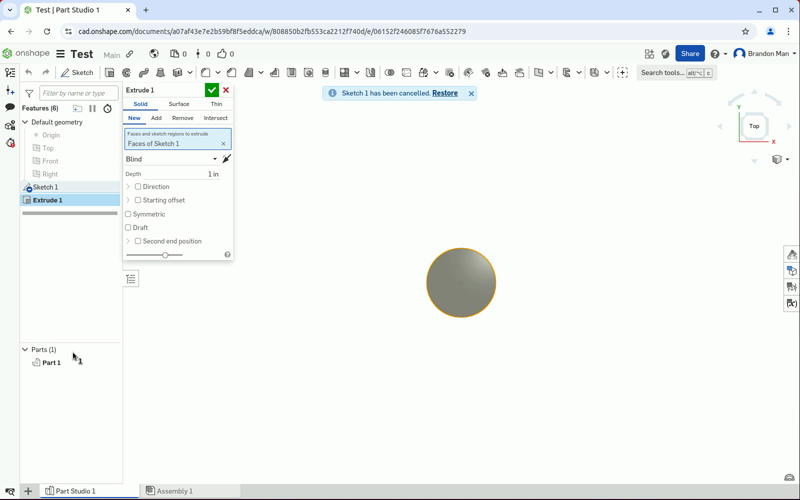
mouse_move(143, 106)
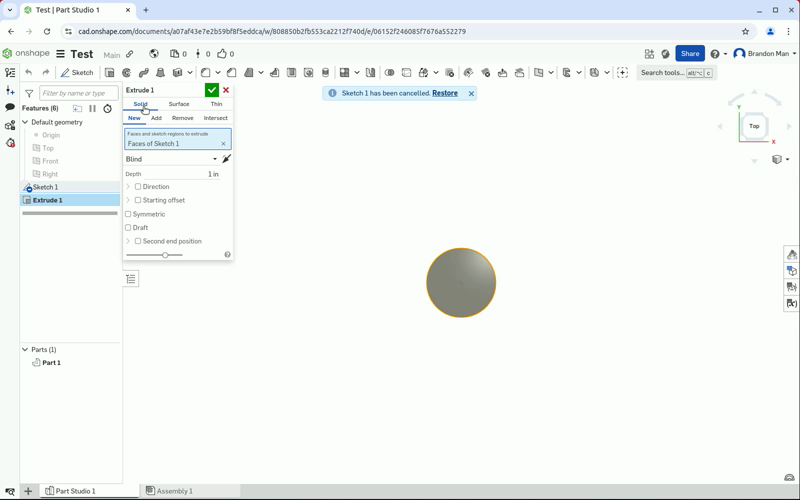
click(143, 106)
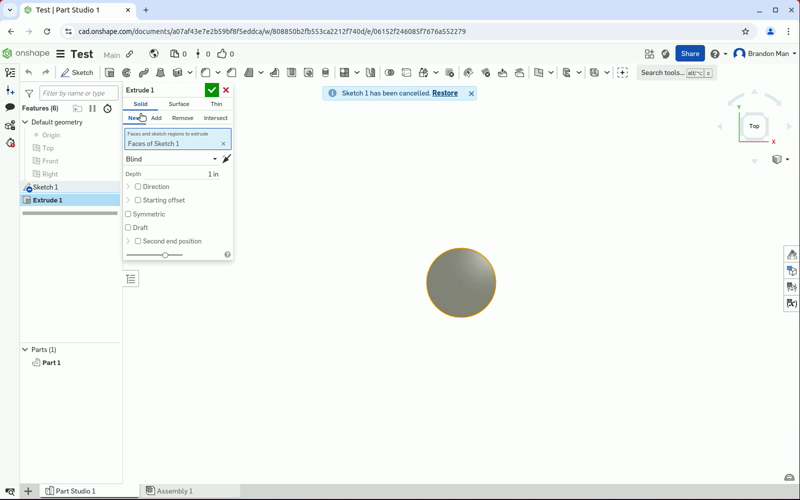
mouse_move(137, 120)
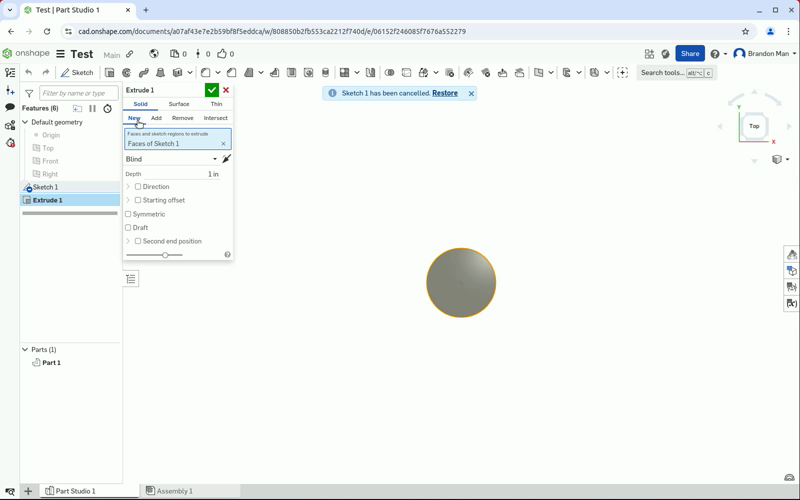
click(137, 120)
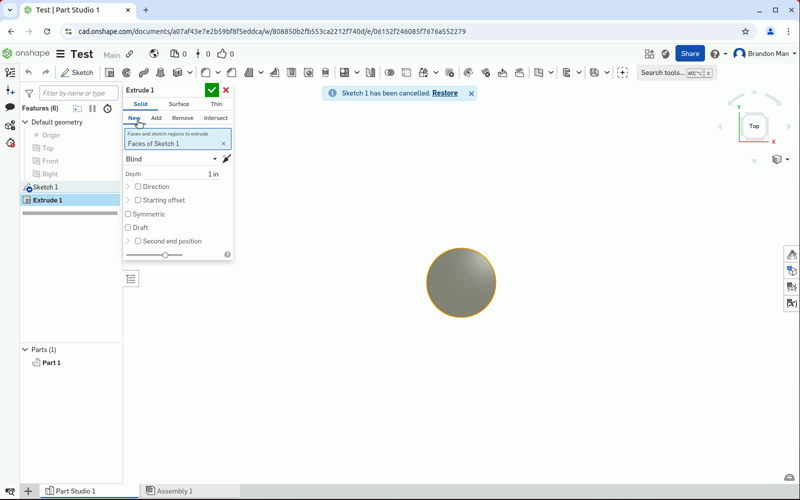
key(tab, 4)
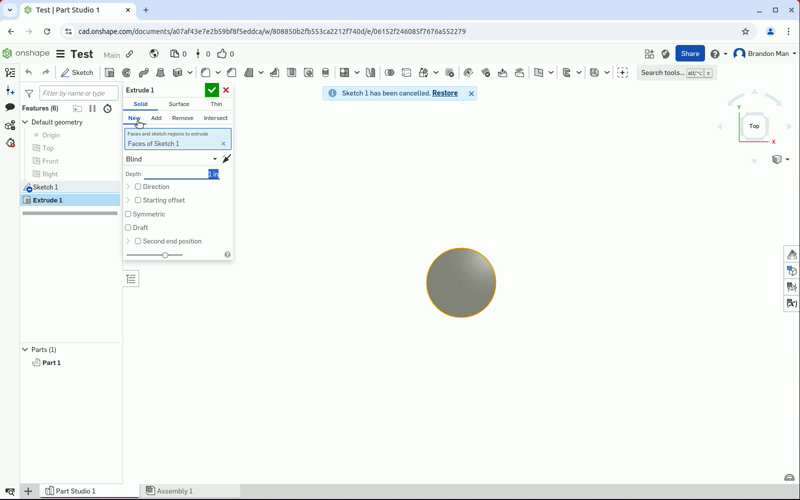
text(23.108)
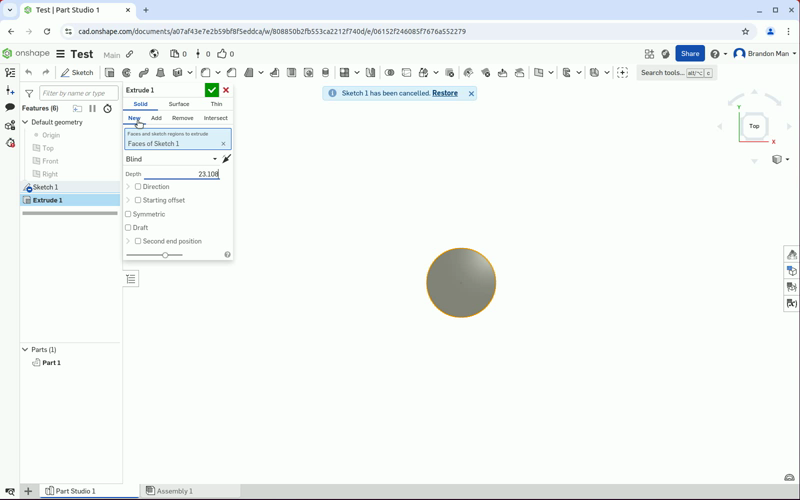
key(enter)
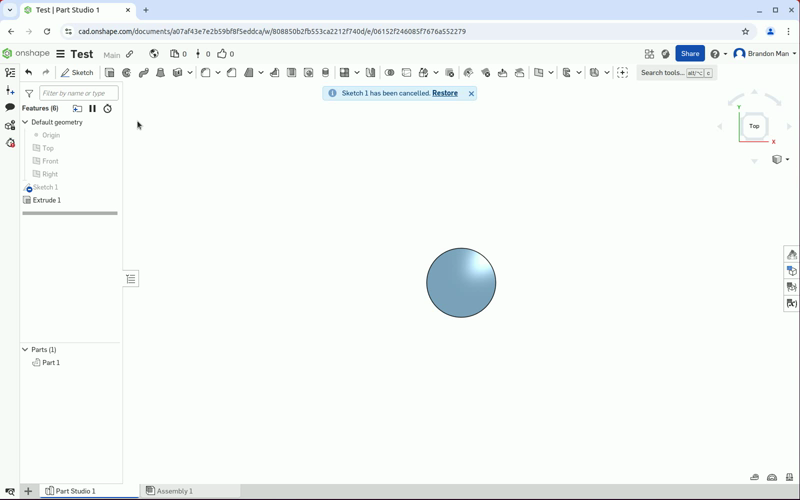
key(shift+h)
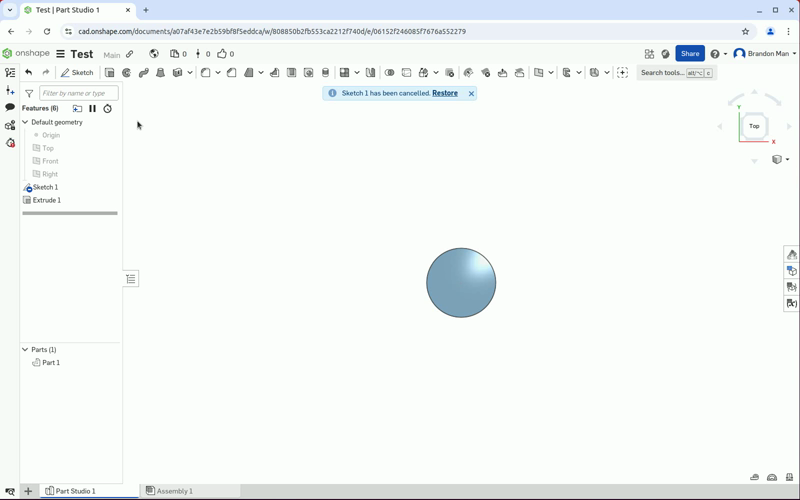
key(shift+h)
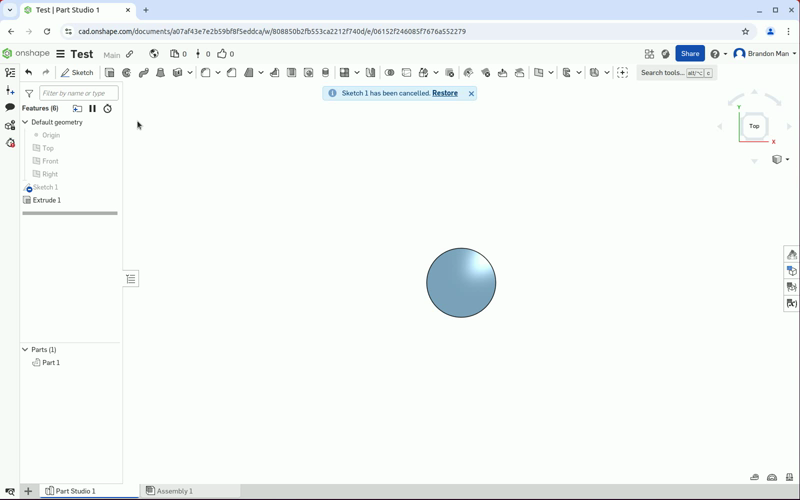
mouse_move(73, 189)
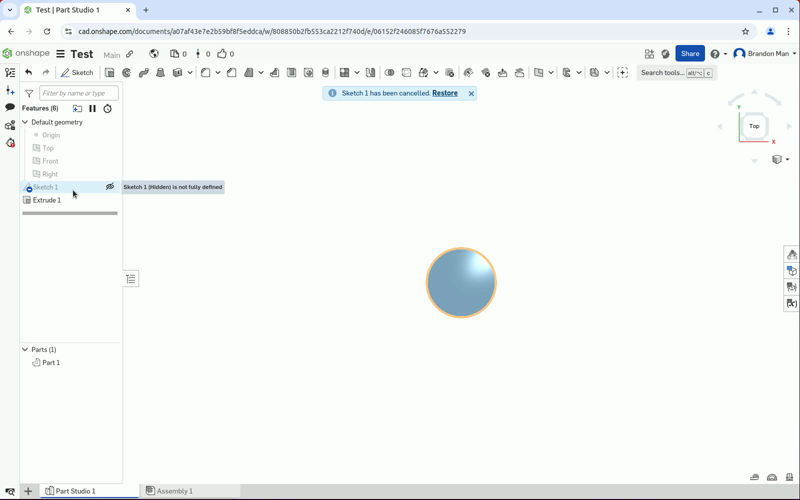
click(73, 189)
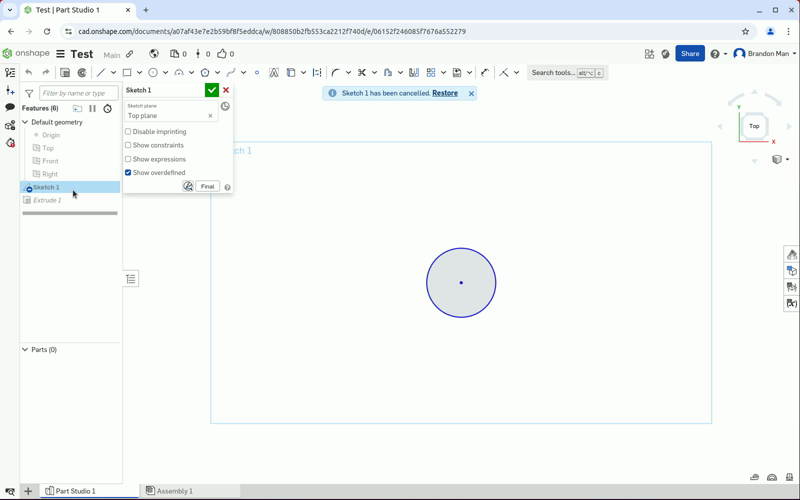
mouse_move(229, 92)
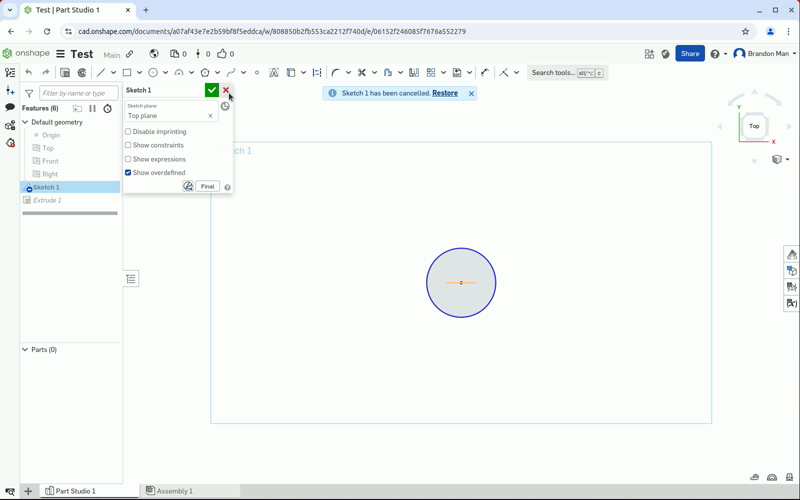
click(229, 92)
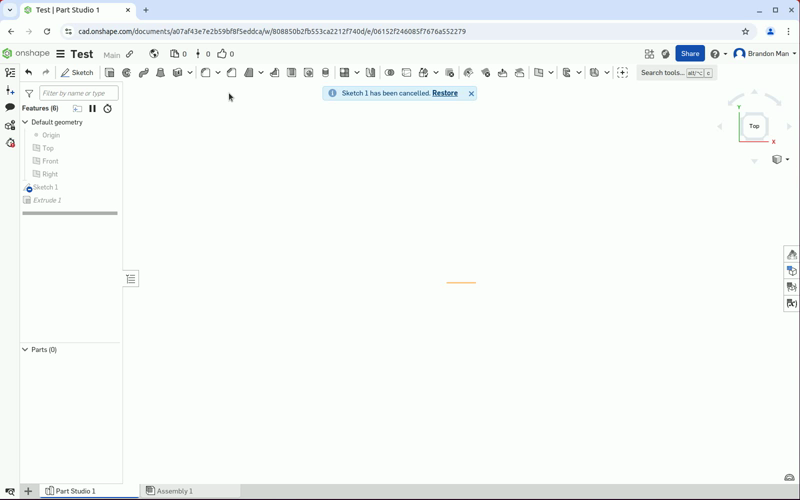
mouse_move(541, 75)
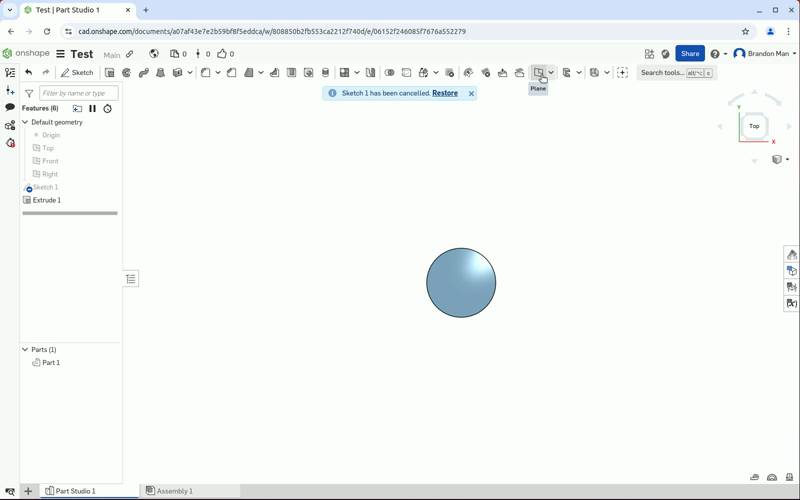
click(541, 75)
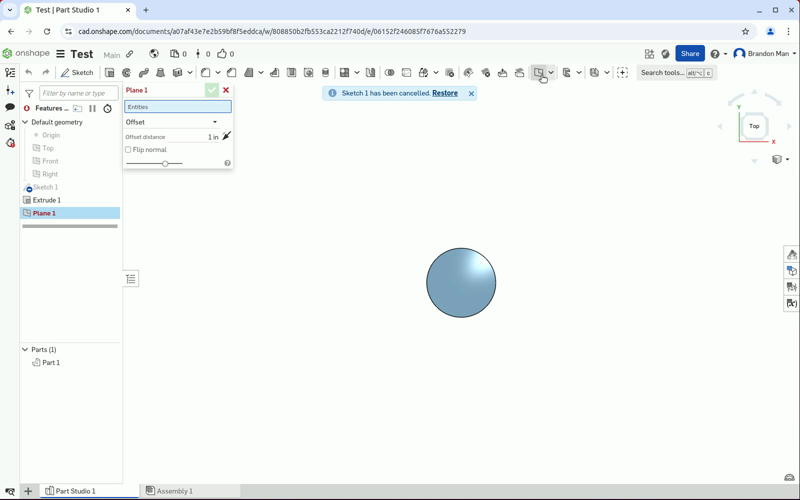
mouse_move(73, 150)
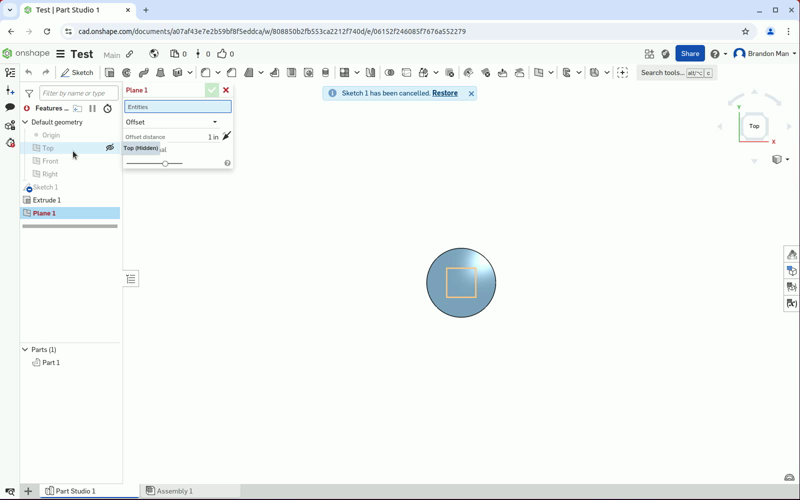
click(73, 150)
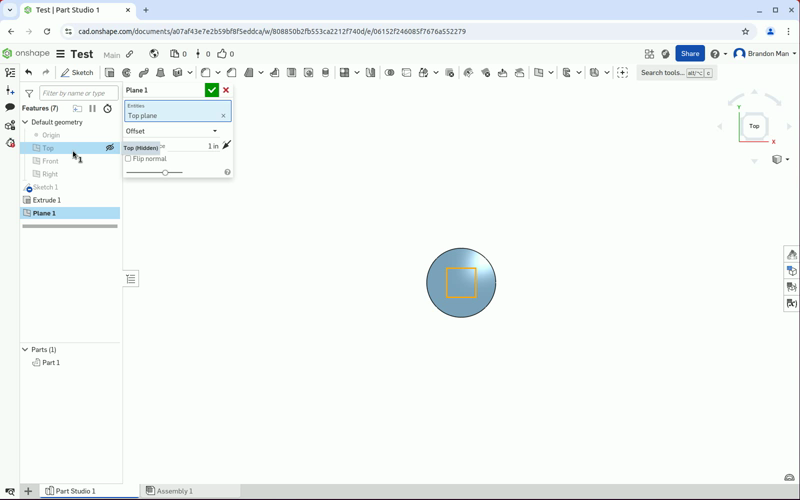
key(tab, 2)
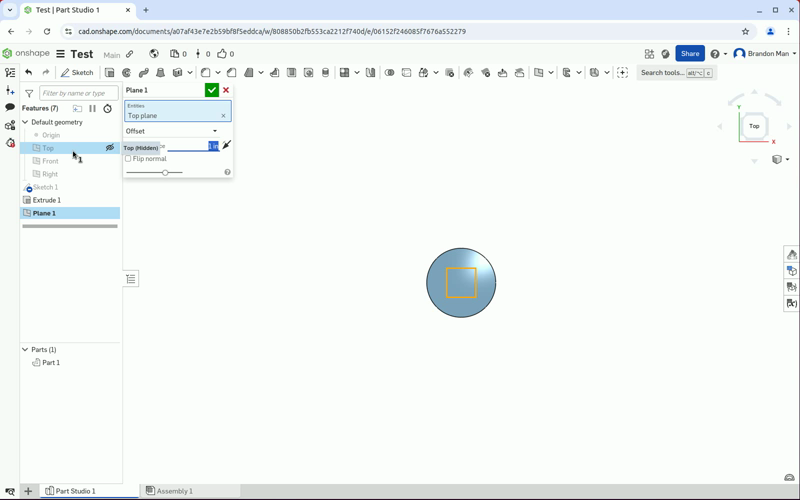
text(23.108)
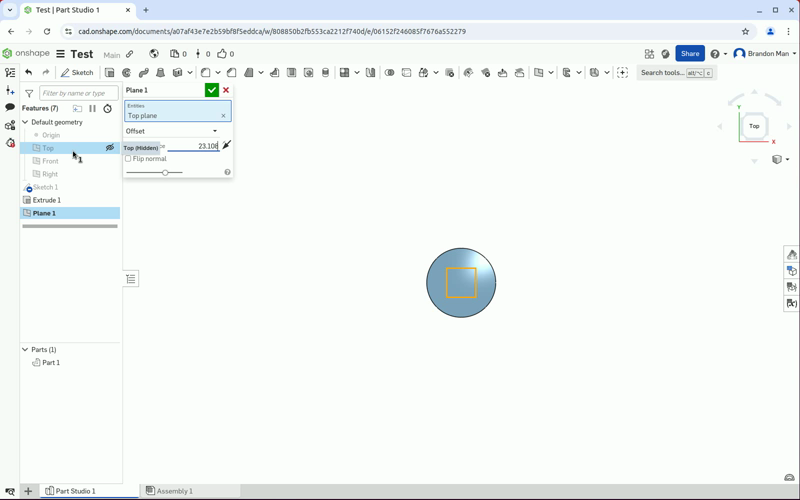
key(enter, 2)
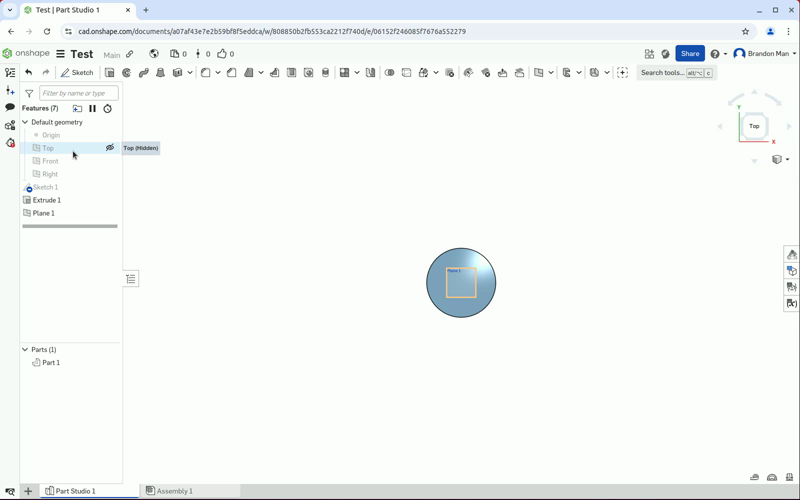
key(shift+s)
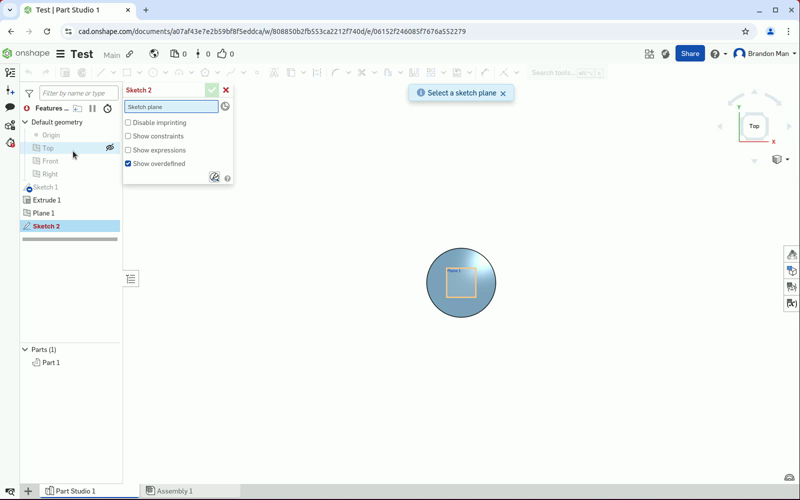
mouse_move(73, 215)
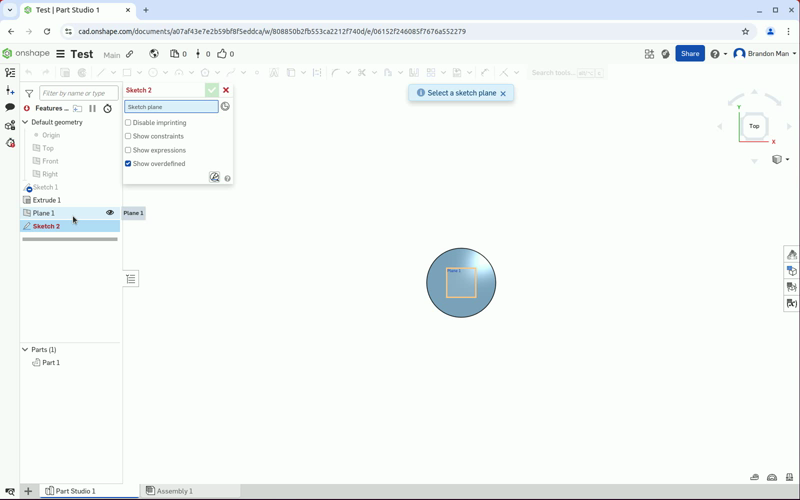
click(73, 215)
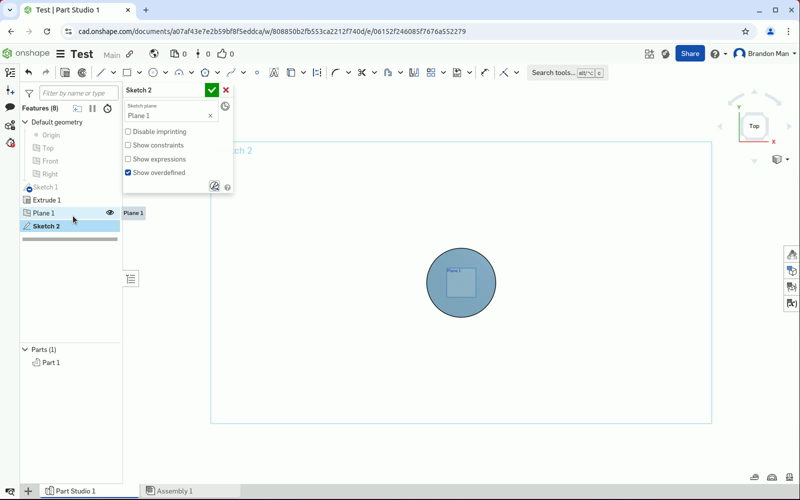
mouse_move(73, 352)
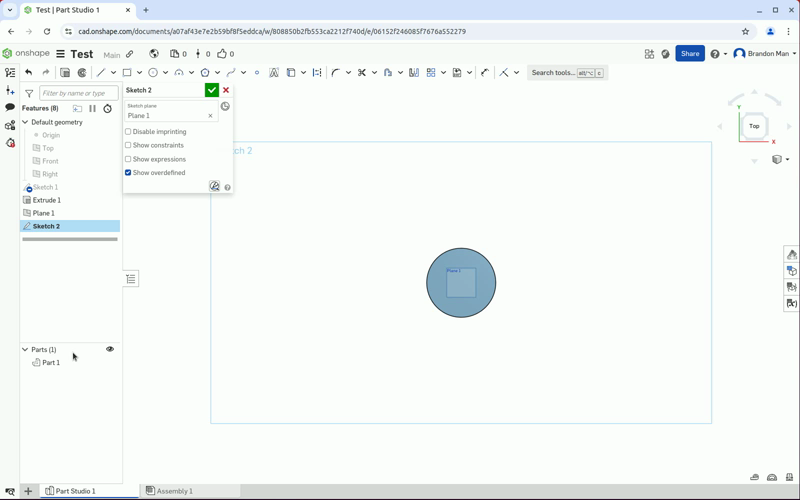
key(y)
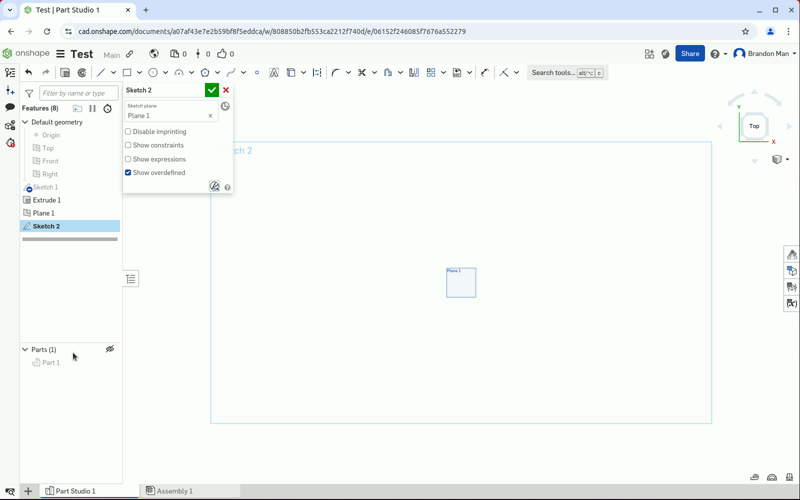
key(l)
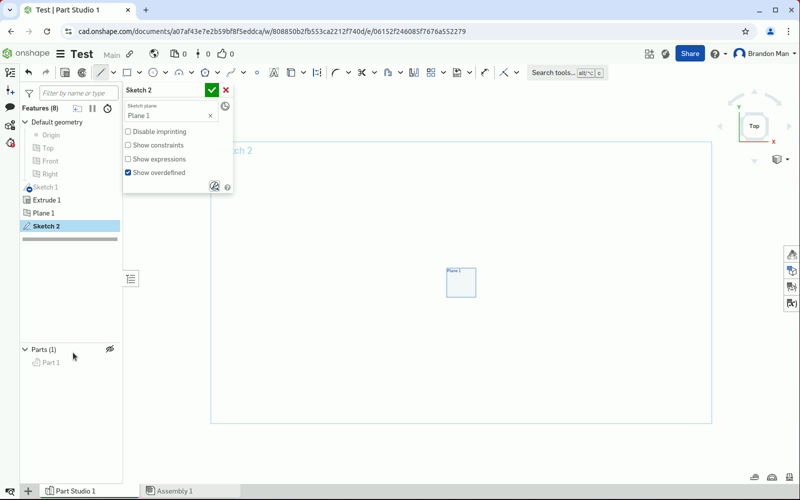
key_down(shift)
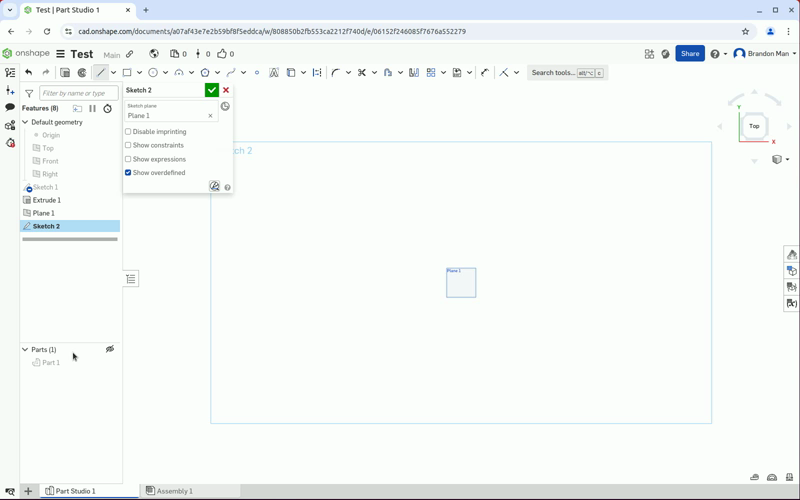
mouse_move(449, 301)
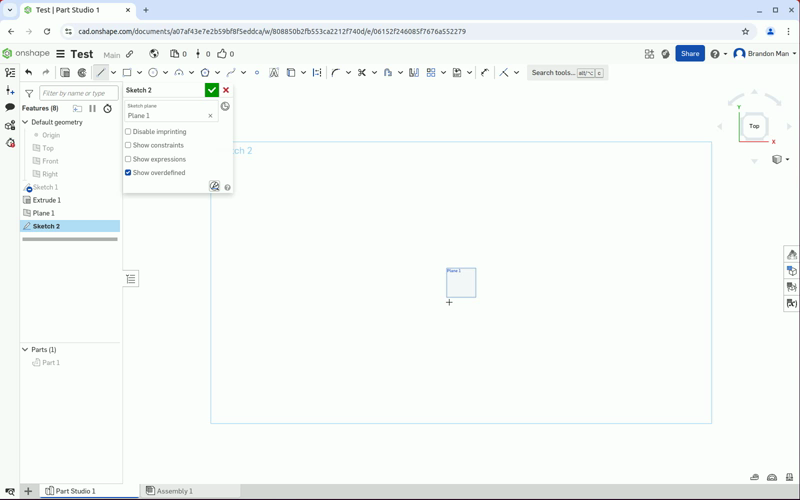
click(449, 301)
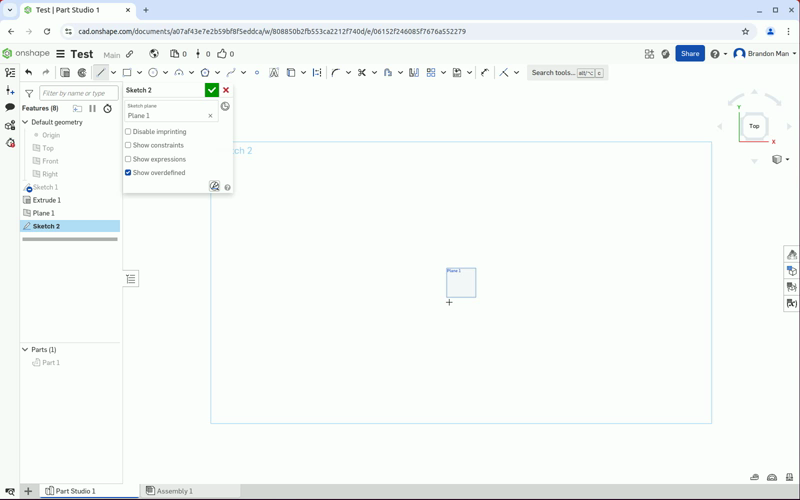
key_up(shift)
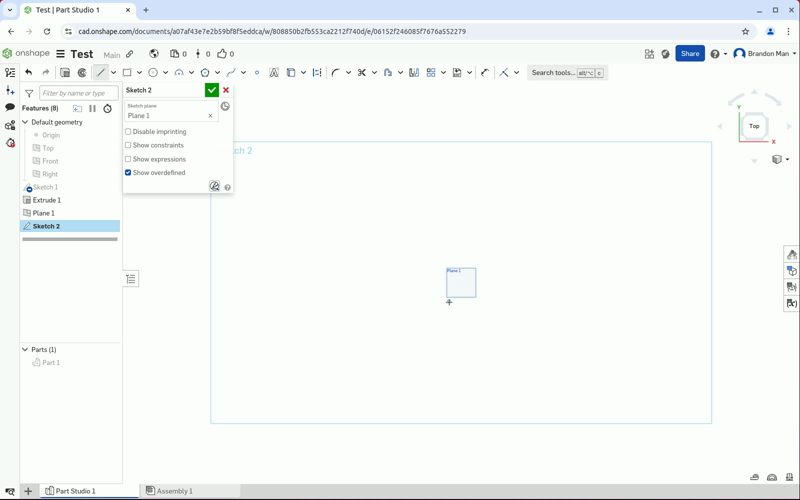
key_down(shift)
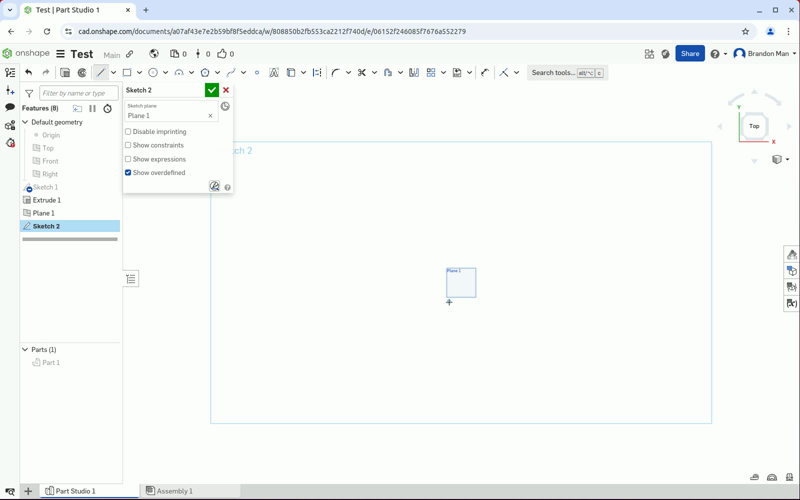
mouse_move(479, 301)
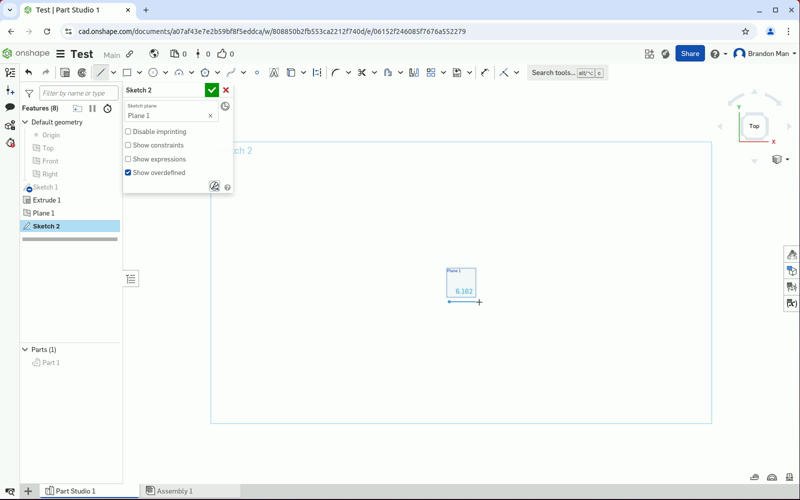
mouse_move(473, 301)
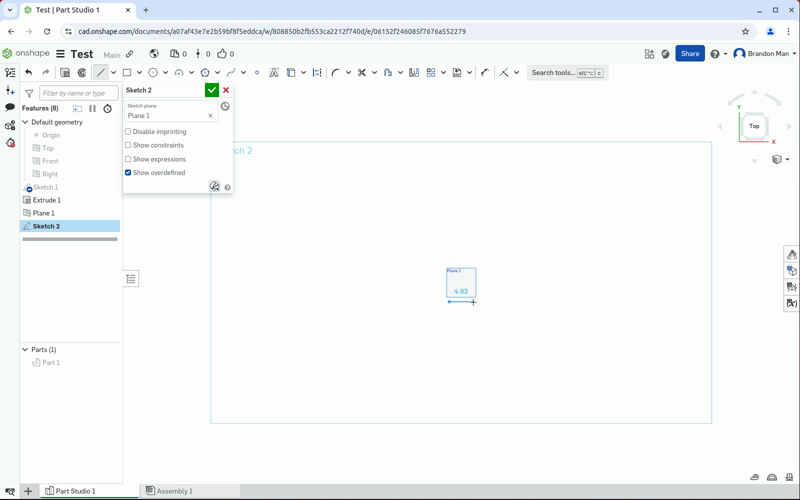
click(473, 301)
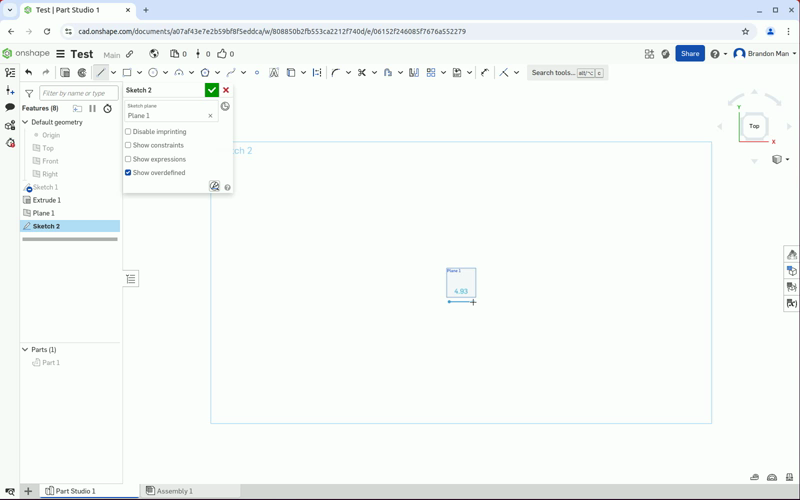
key_up(shift)
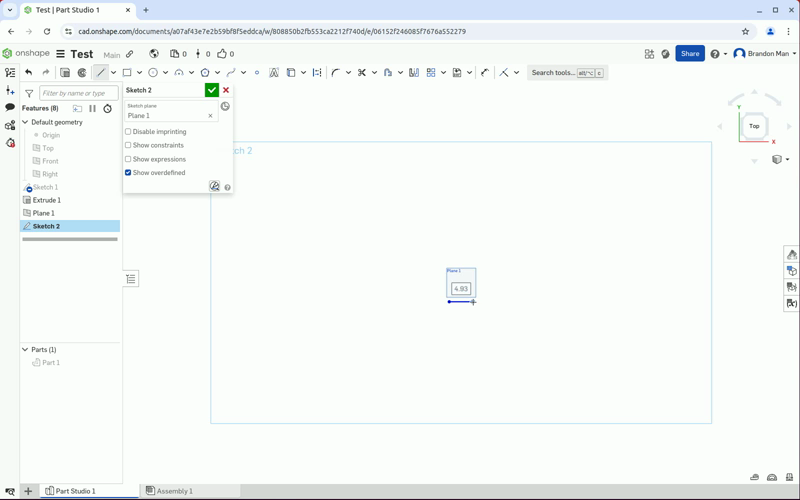
key_down(shift)
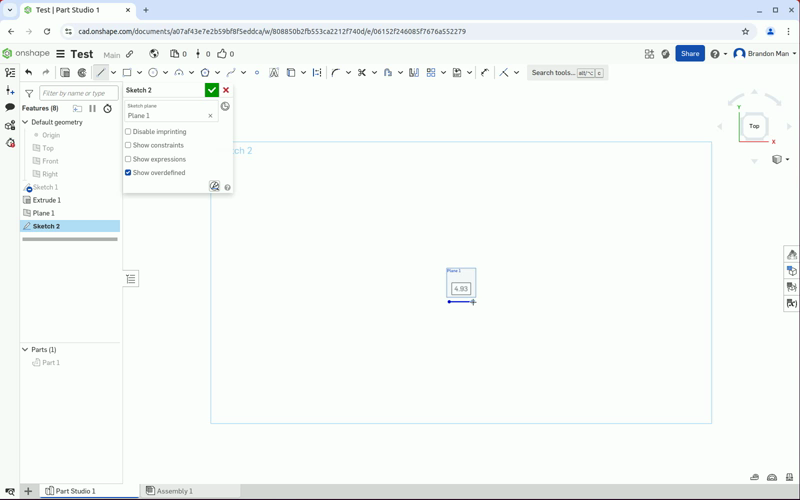
mouse_move(503, 301)
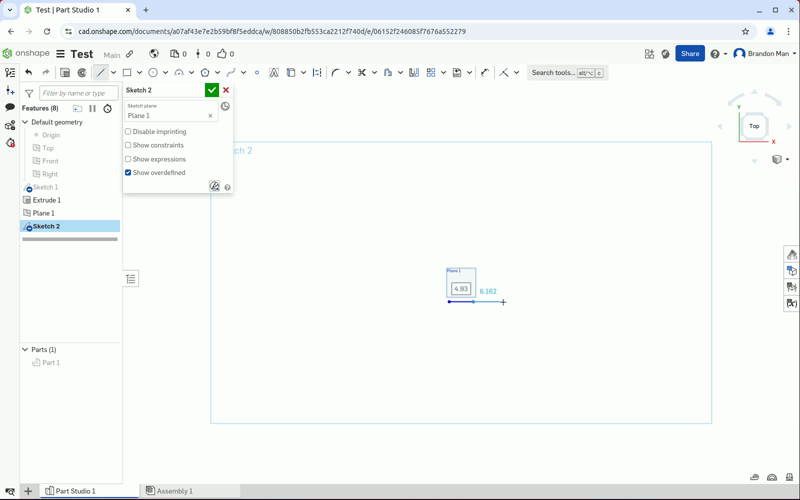
mouse_move(473, 275)
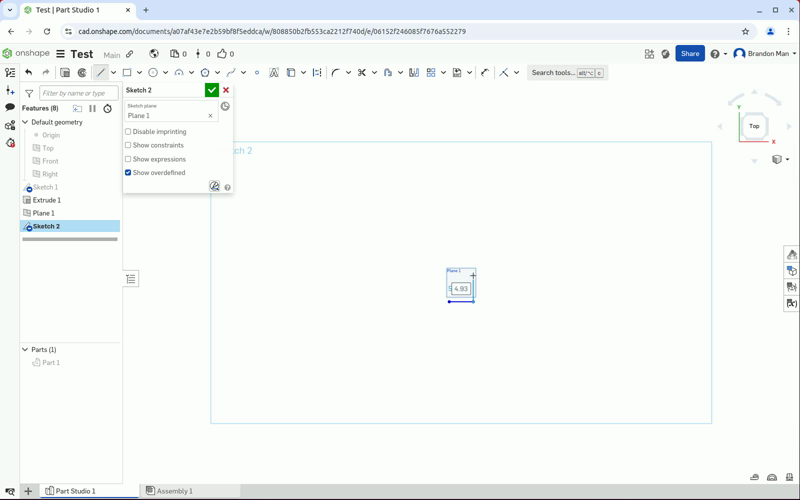
click(473, 275)
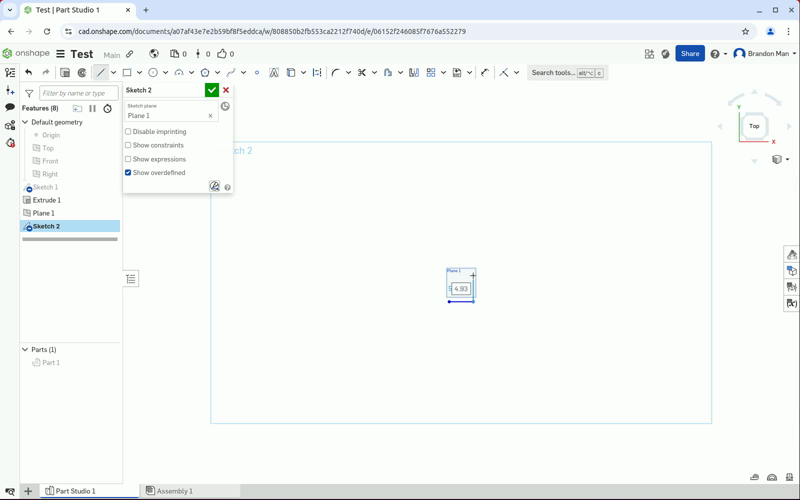
key_up(shift)
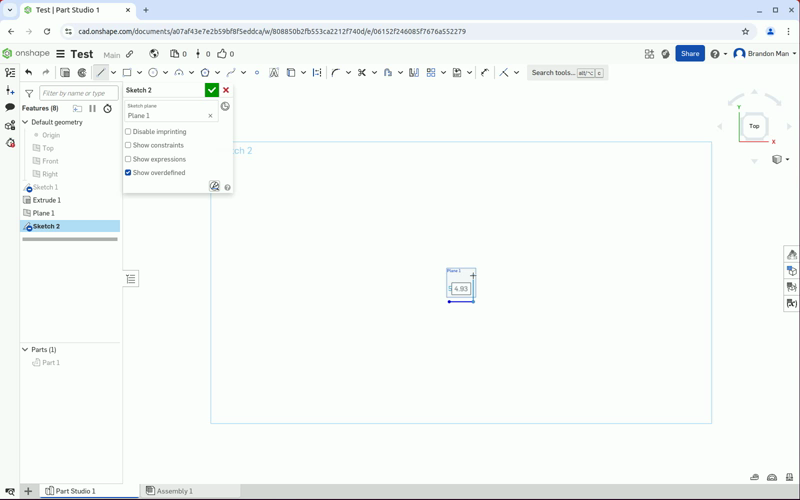
key_down(shift)
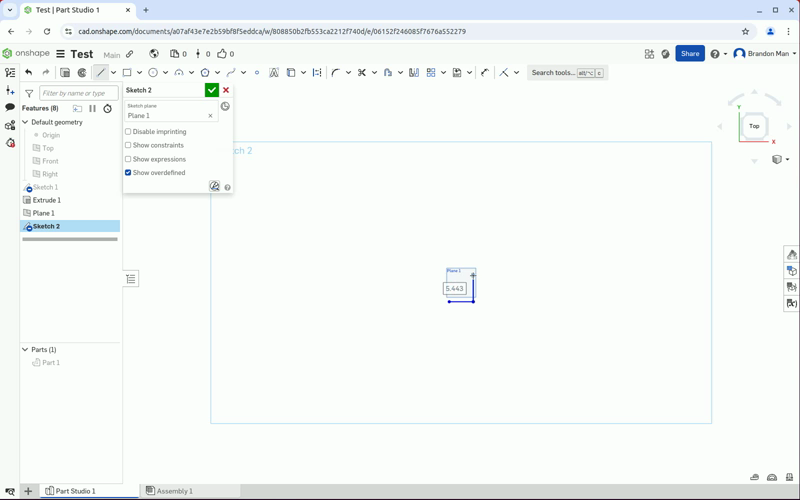
mouse_move(503, 275)
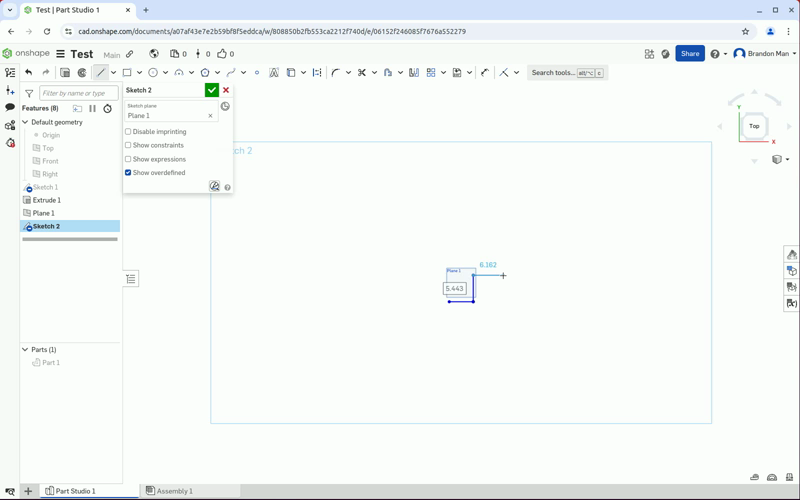
mouse_move(449, 275)
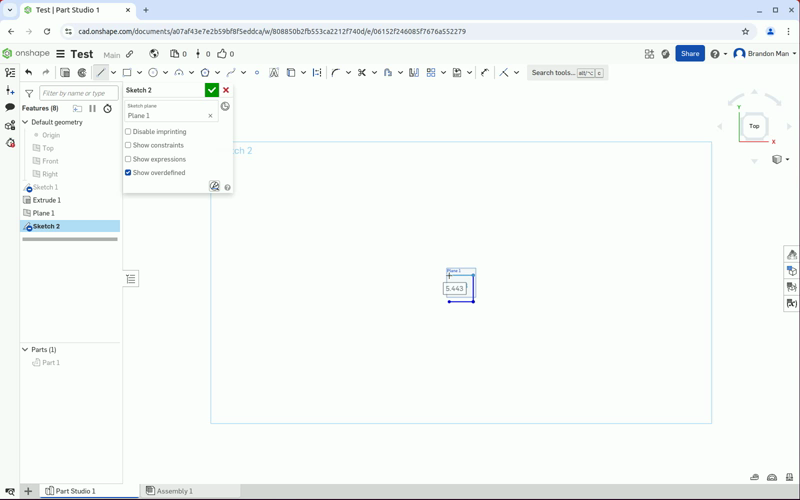
click(449, 275)
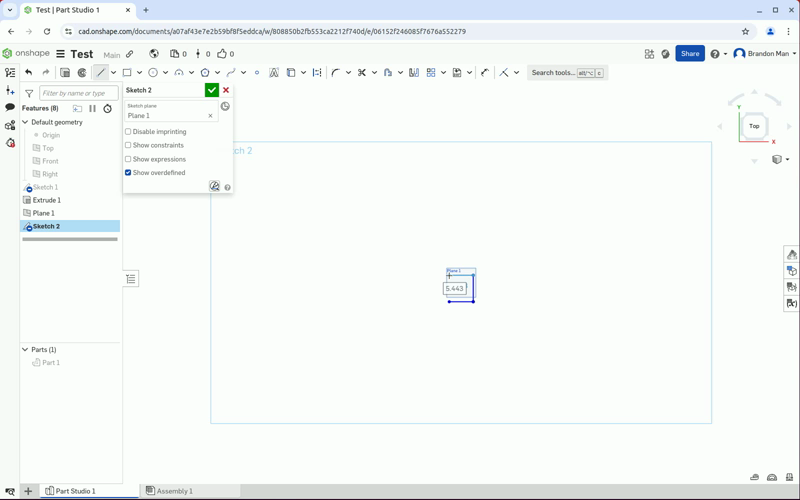
key_up(shift)
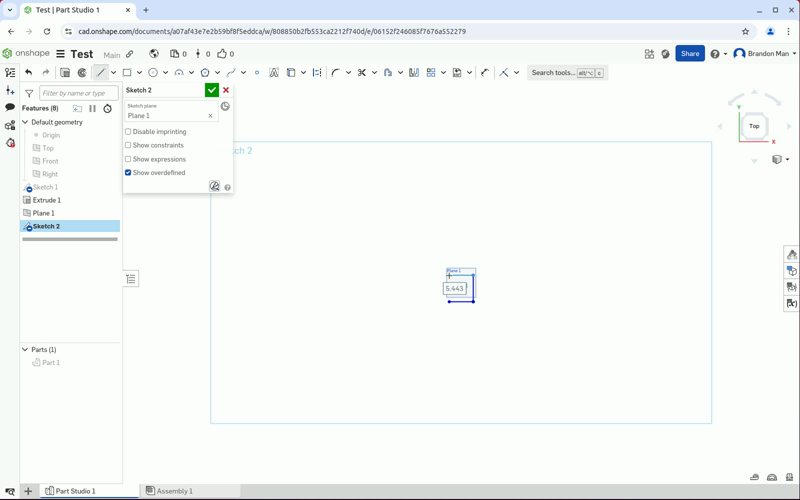
mouse_move(479, 275)
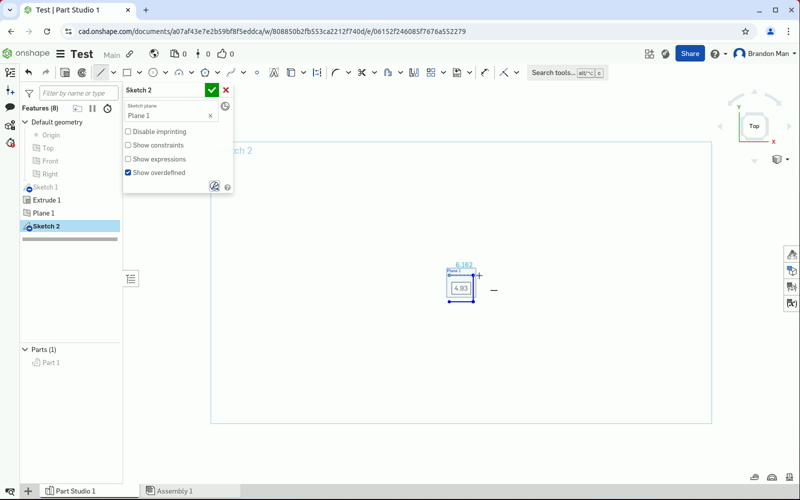
key_down(shift)
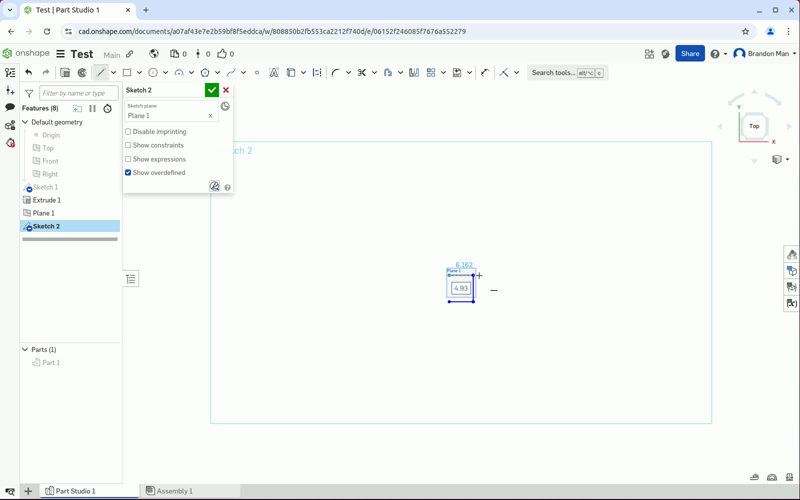
mouse_move(449, 301)
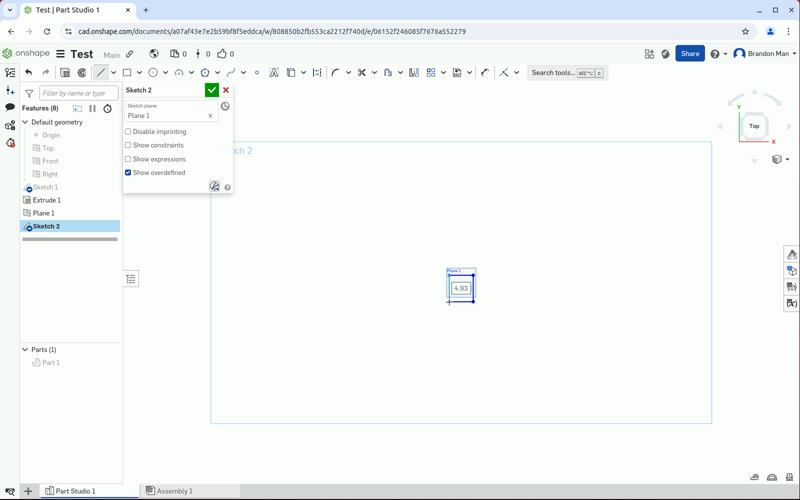
key_up(shift)
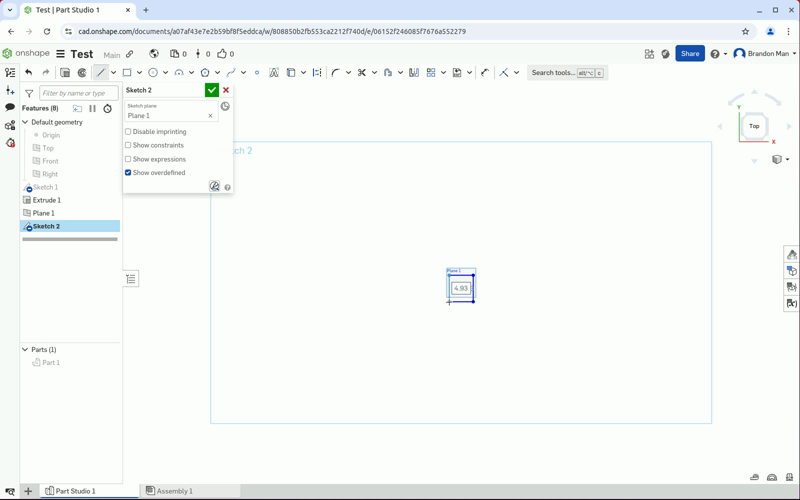
click(449, 301)
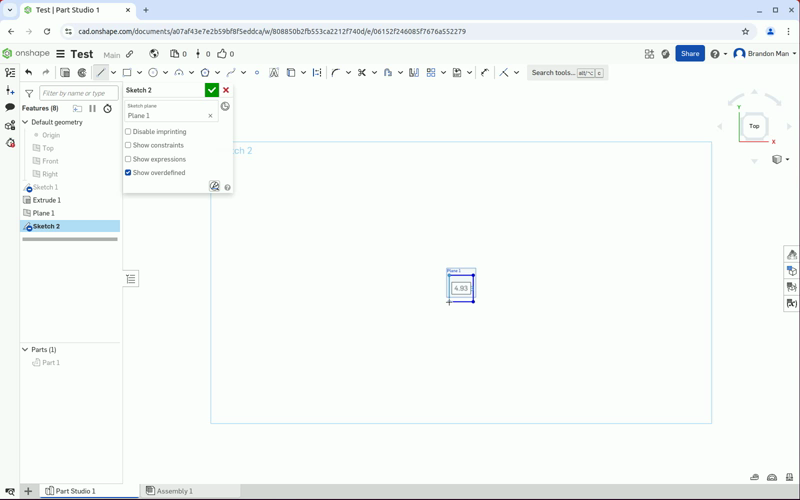
key(esc)
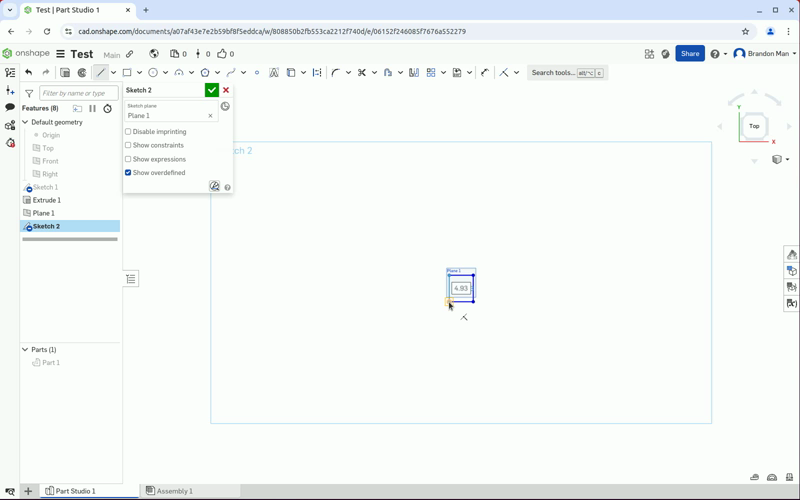
mouse_move(457, 296)
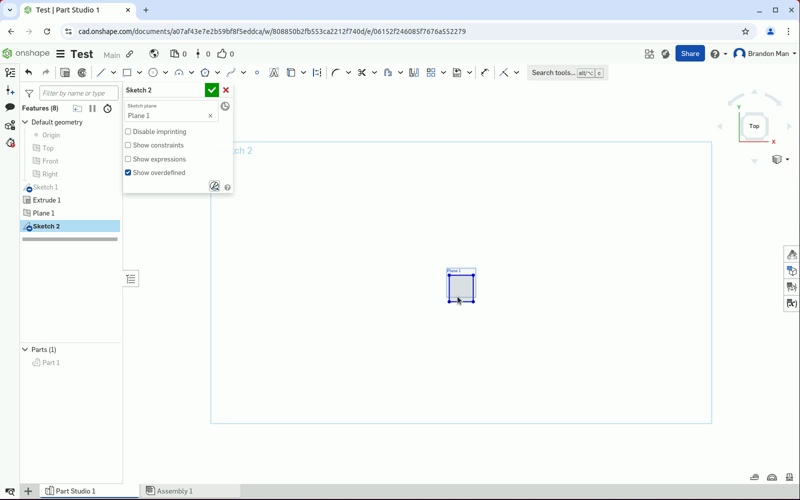
scroll(6)
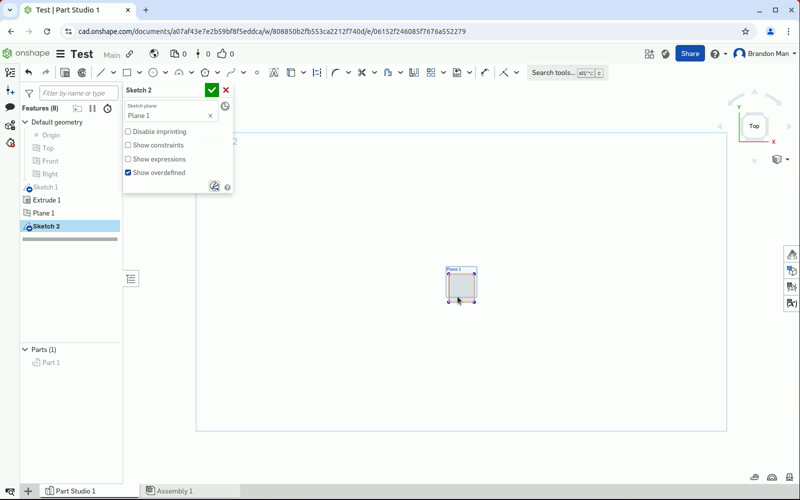
scroll(6)
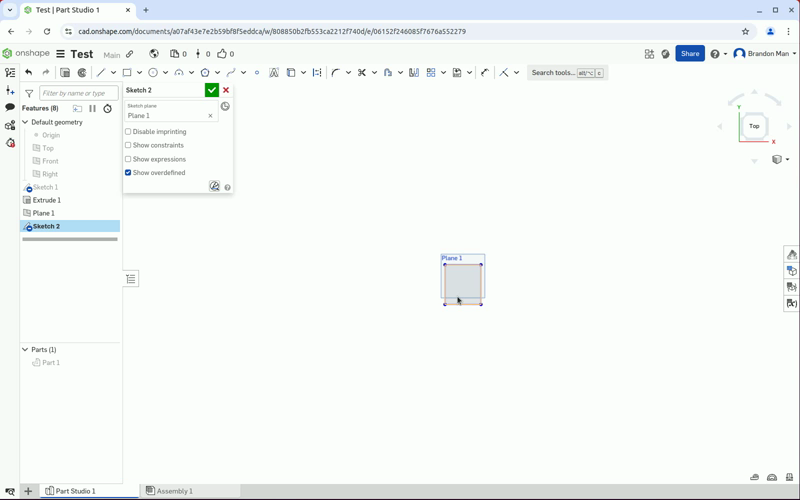
scroll(6)
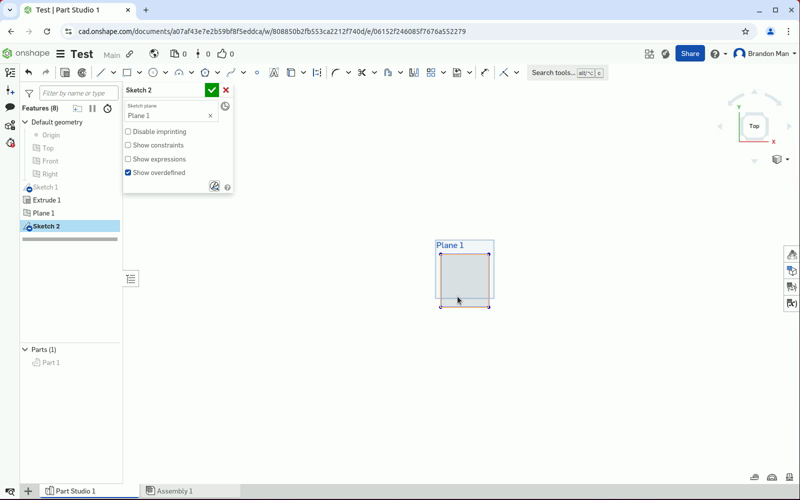
scroll(6)
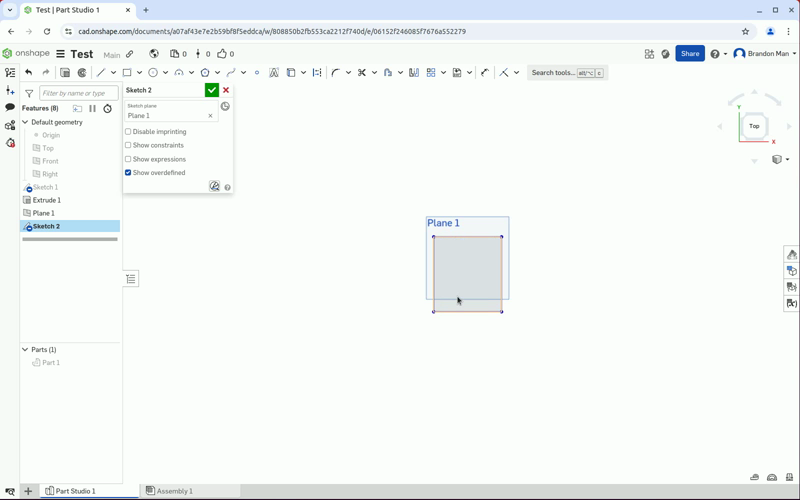
scroll(6)
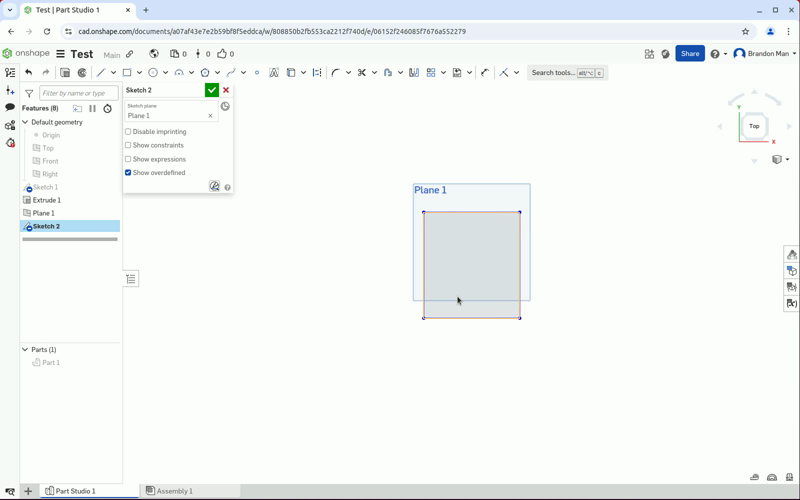
scroll(6)
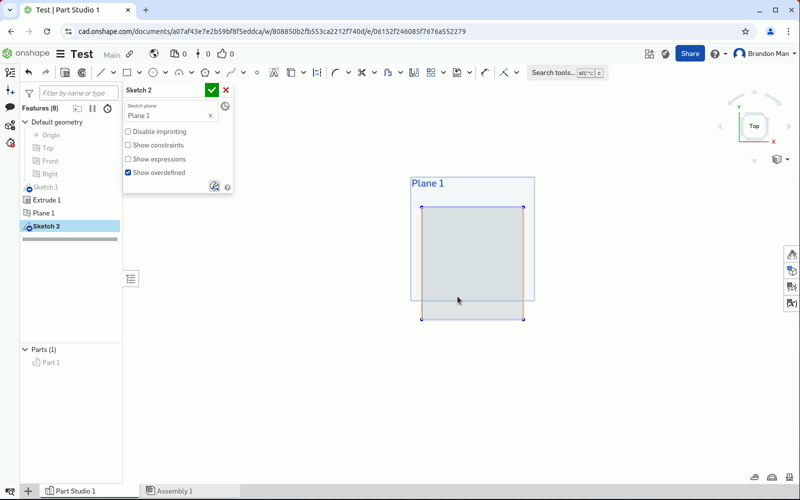
scroll(6)
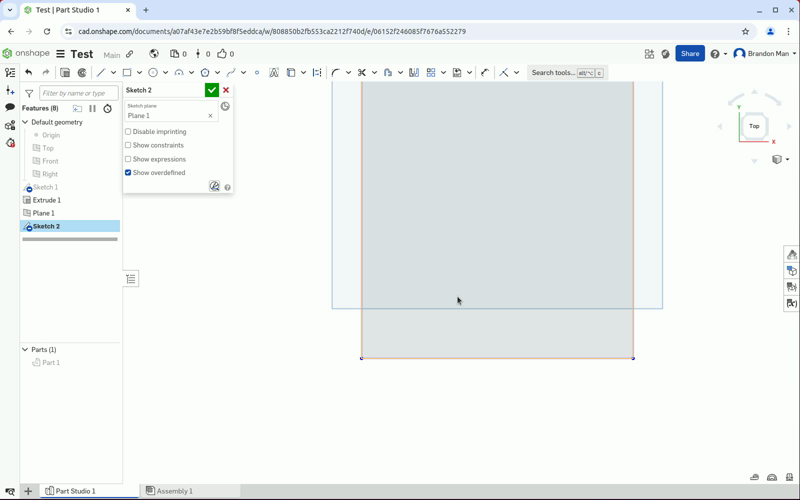
click(457, 296)
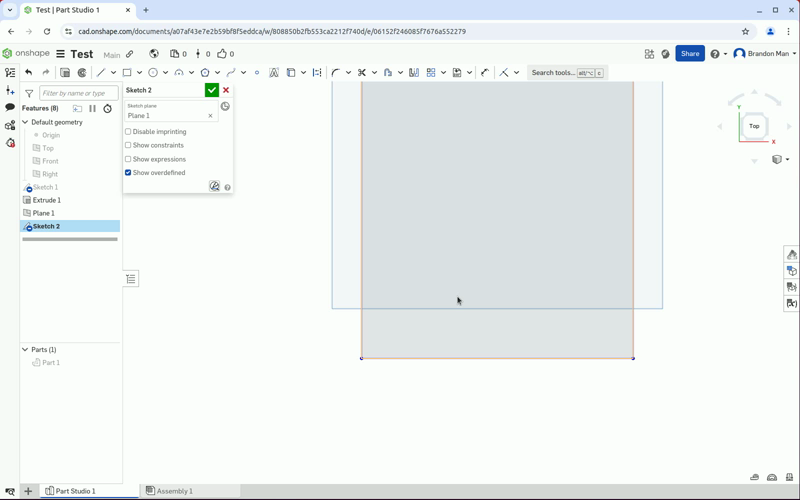
scroll(-6)
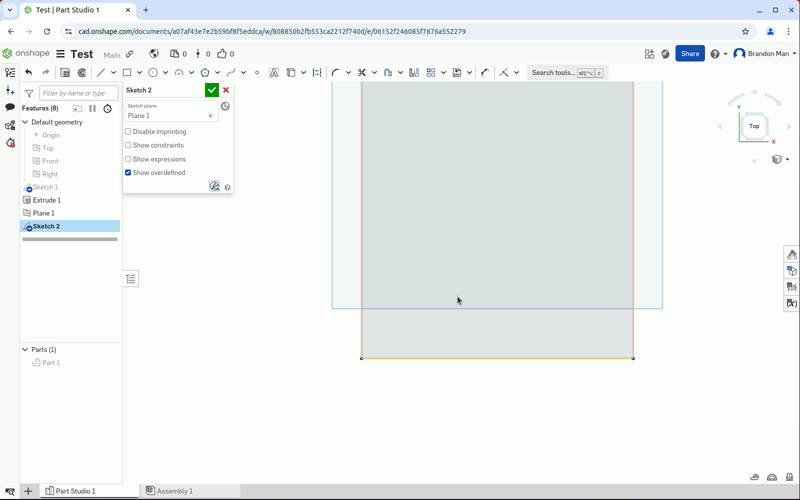
scroll(-6)
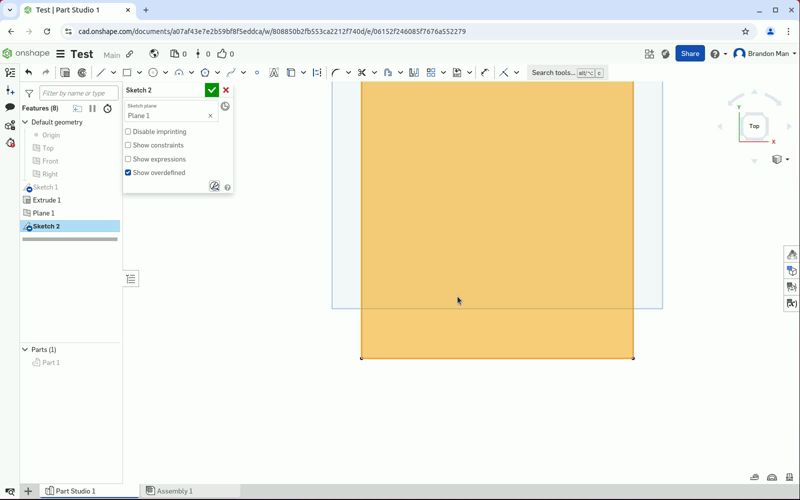
scroll(-6)
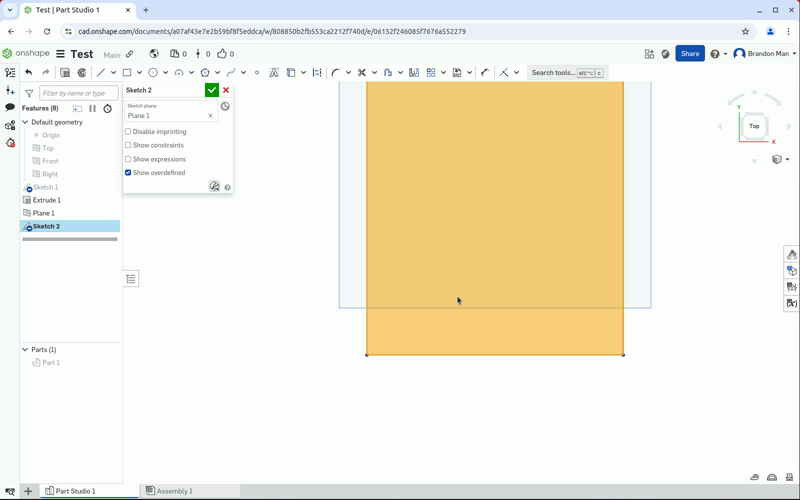
scroll(-6)
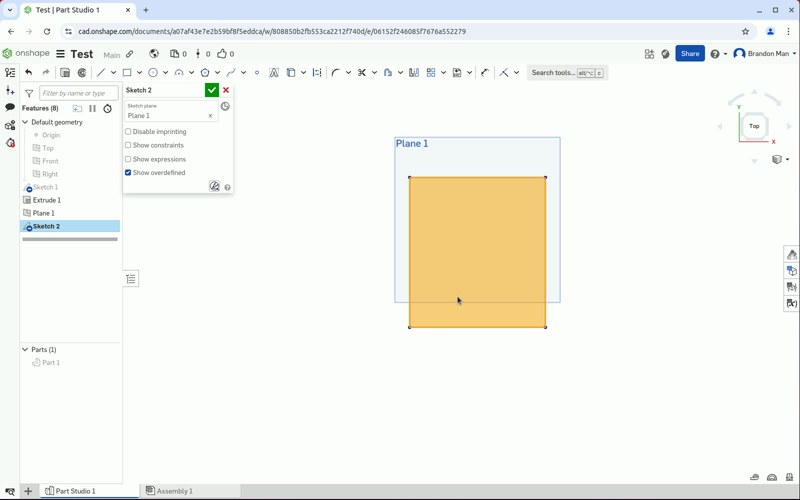
scroll(-6)
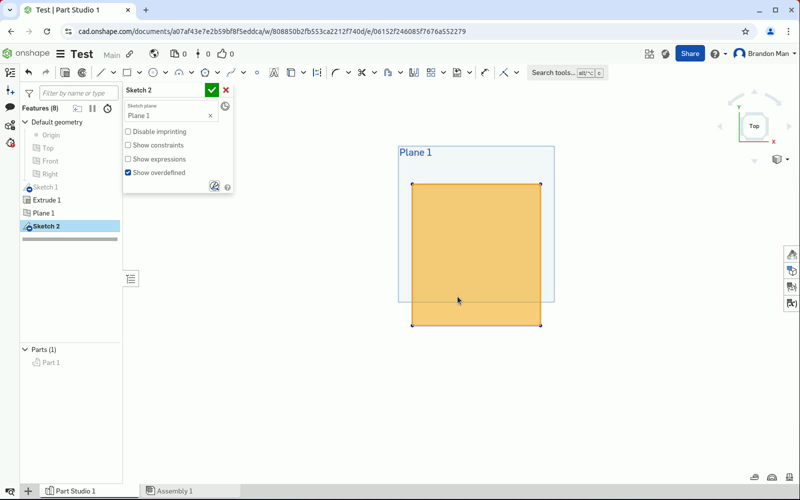
scroll(-6)
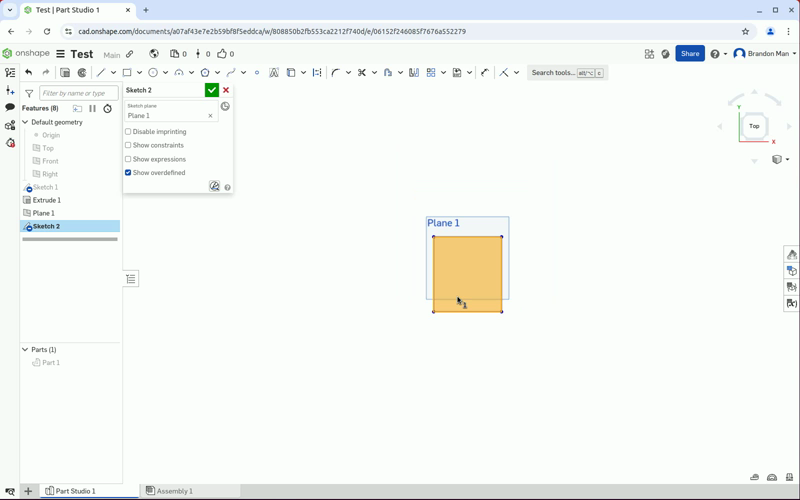
scroll(-6)
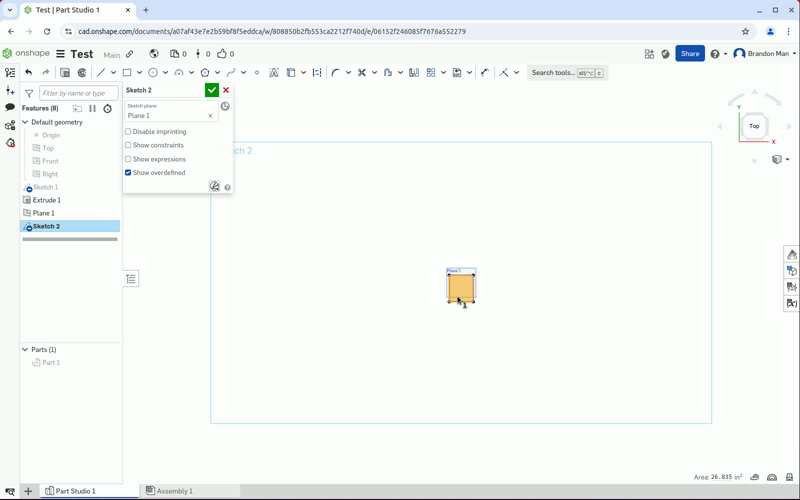
mouse_move(73, 352)
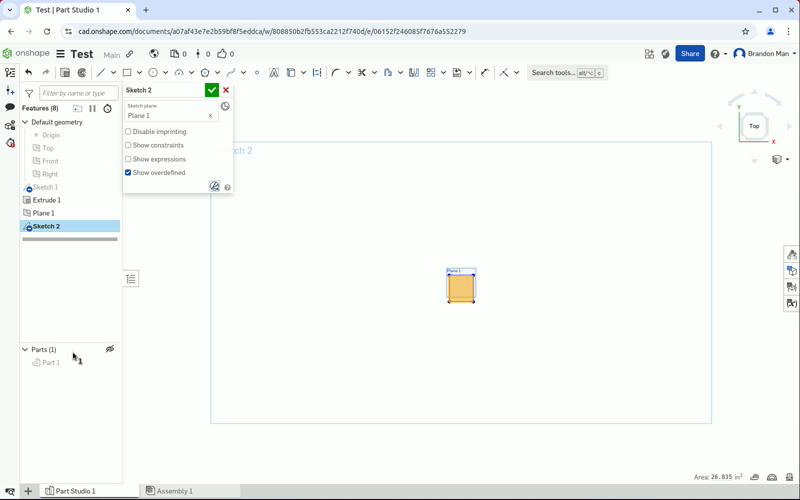
key(shift+y)
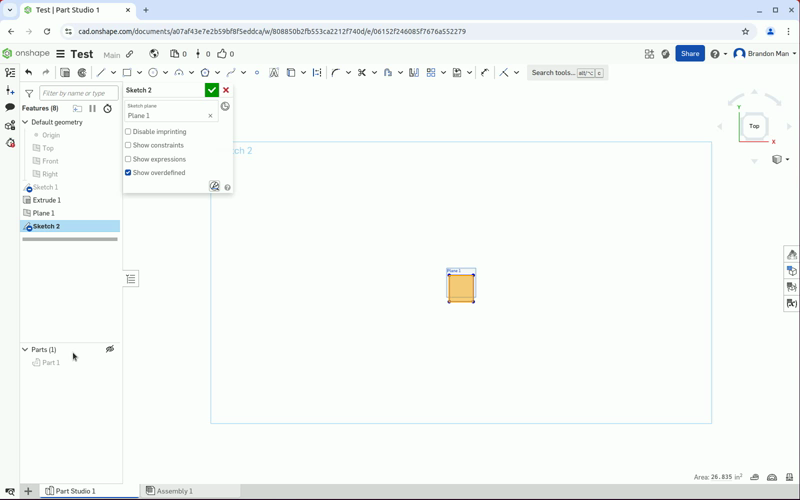
key(shift+e)
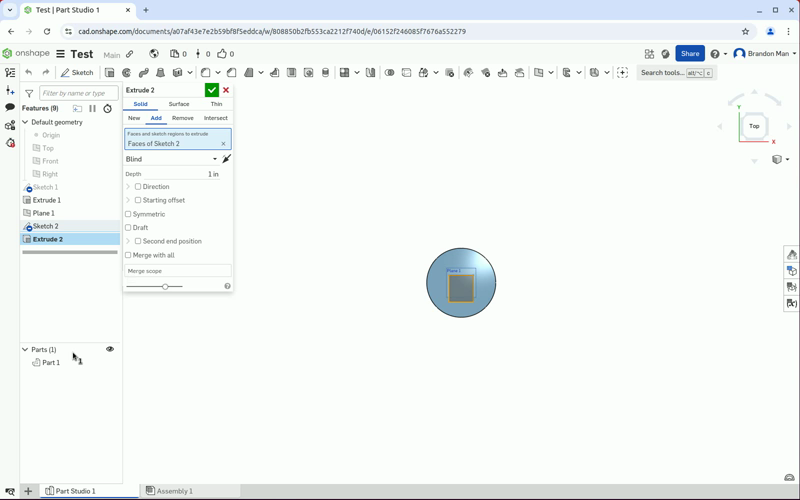
mouse_move(143, 106)
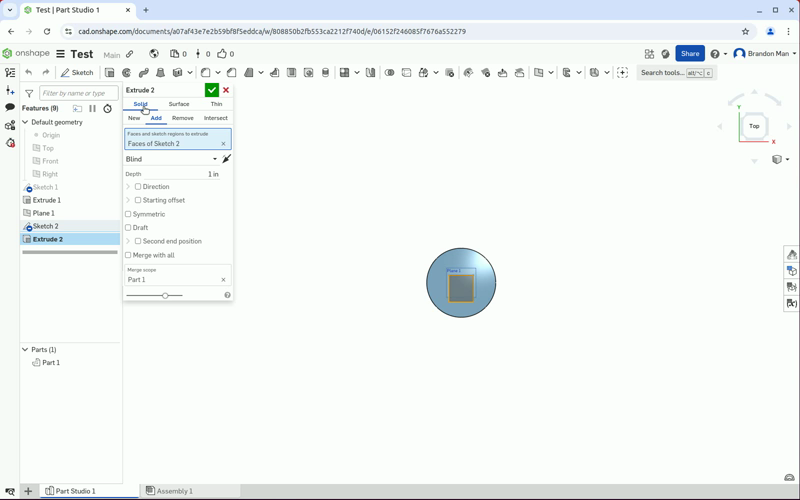
click(143, 106)
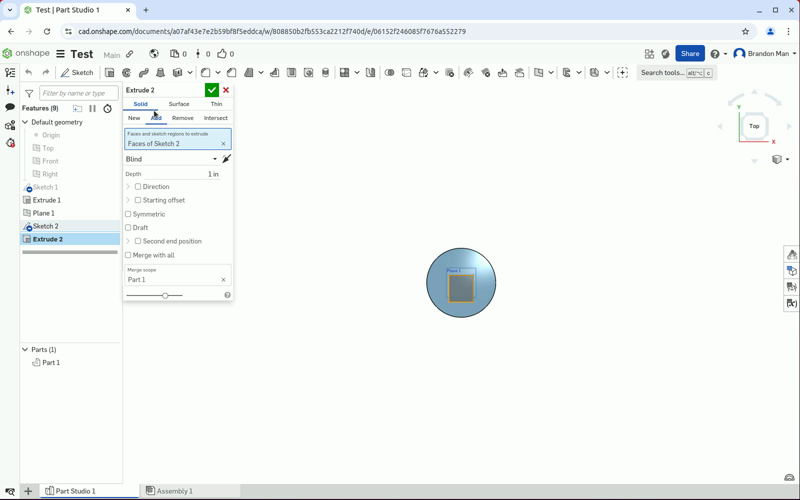
mouse_move(186, 120)
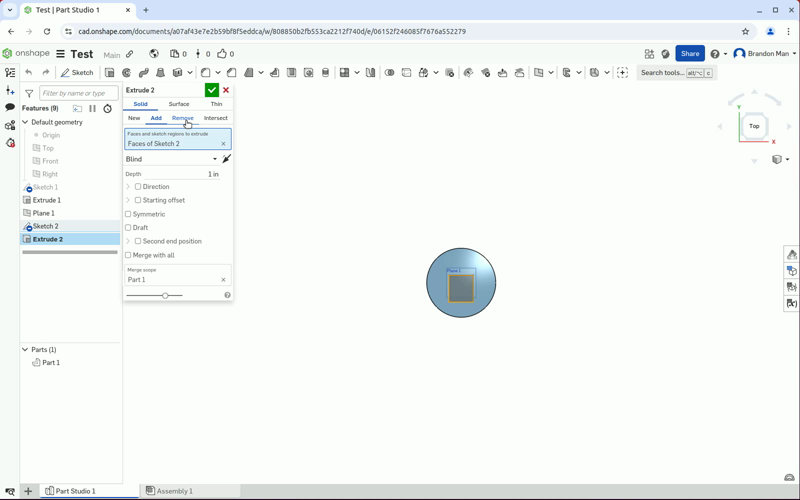
click(186, 120)
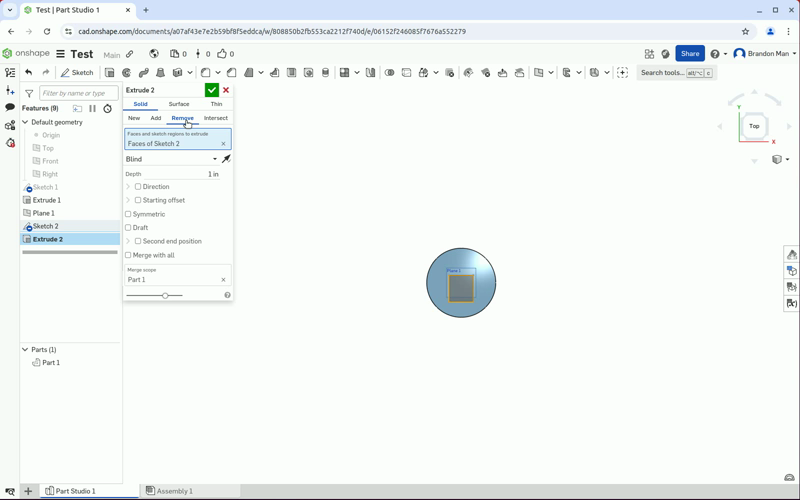
key(tab, 4)
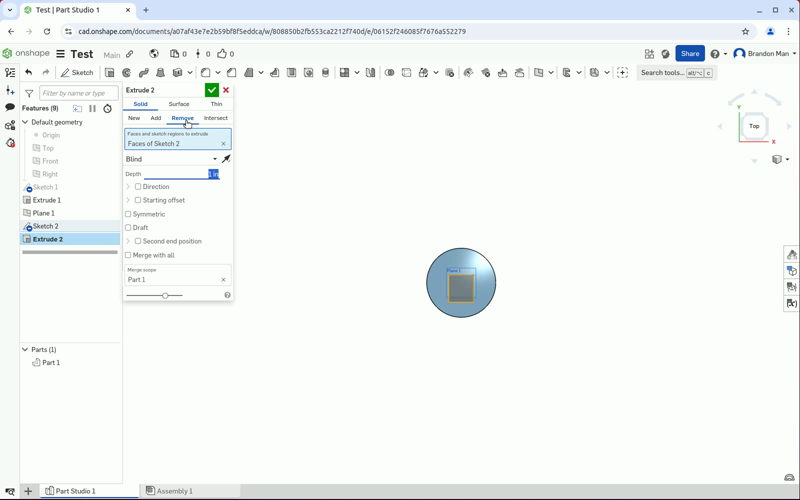
text(15.405)
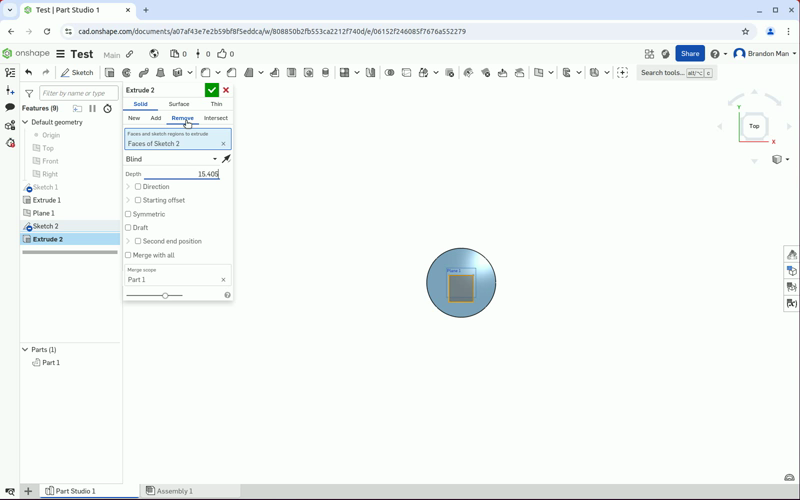
key(tab, 6)
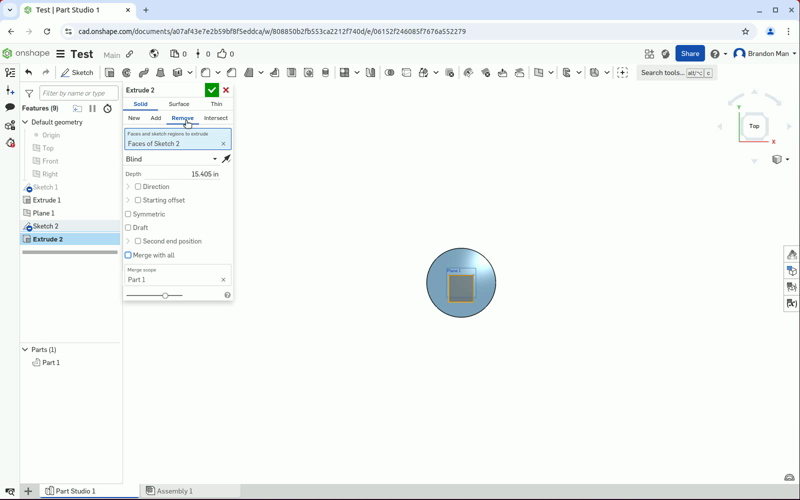
key(space)
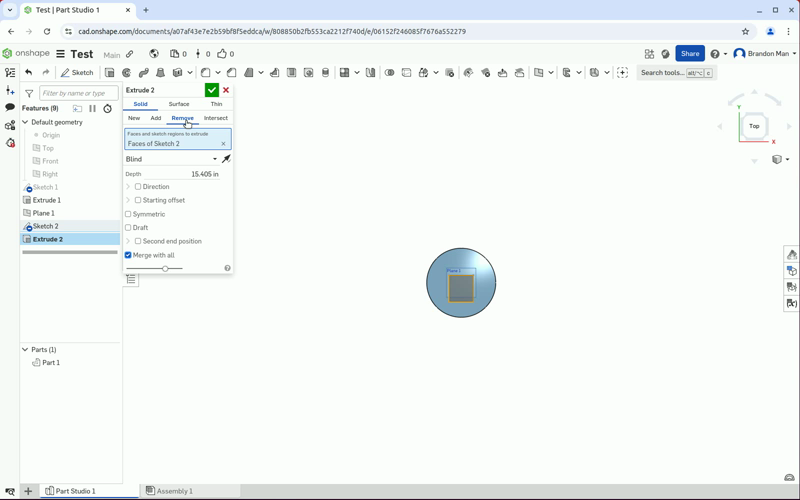
key(enter)
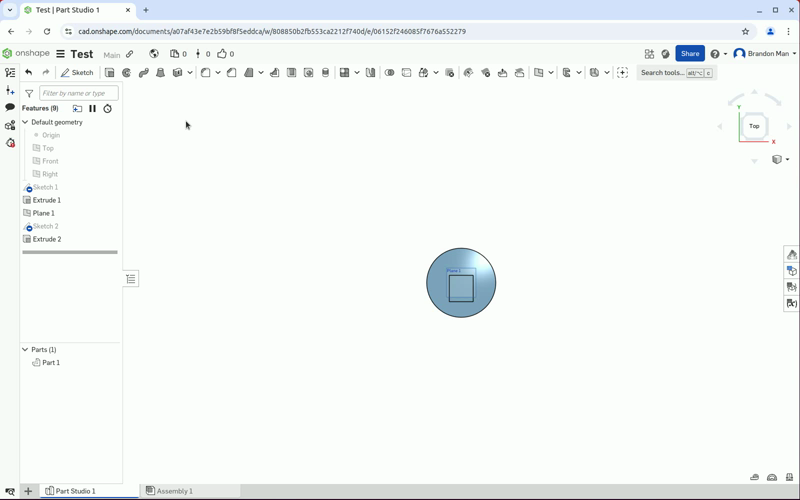
key(shift+h)
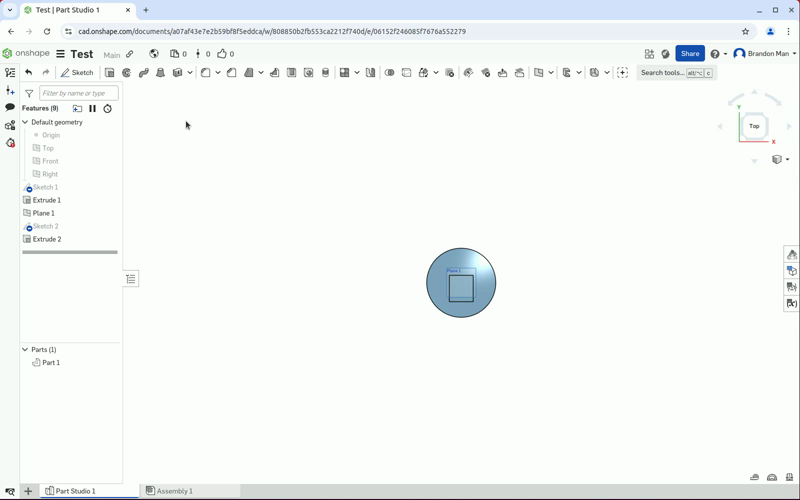
key(shift+h)
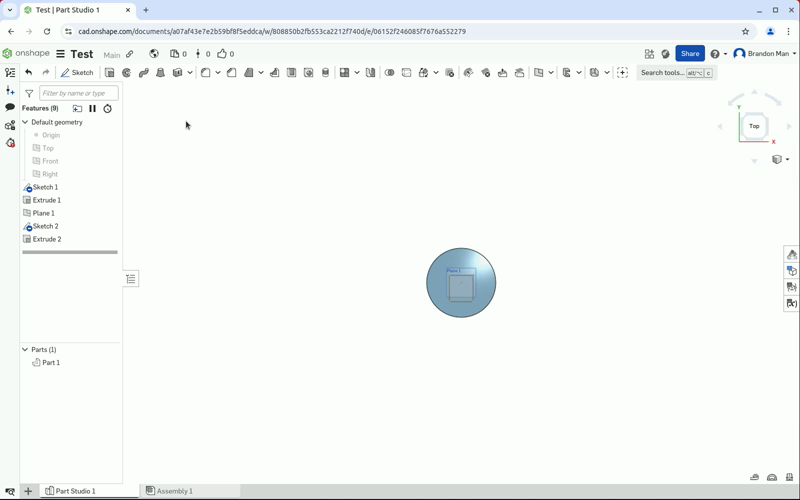
key(shift+7)
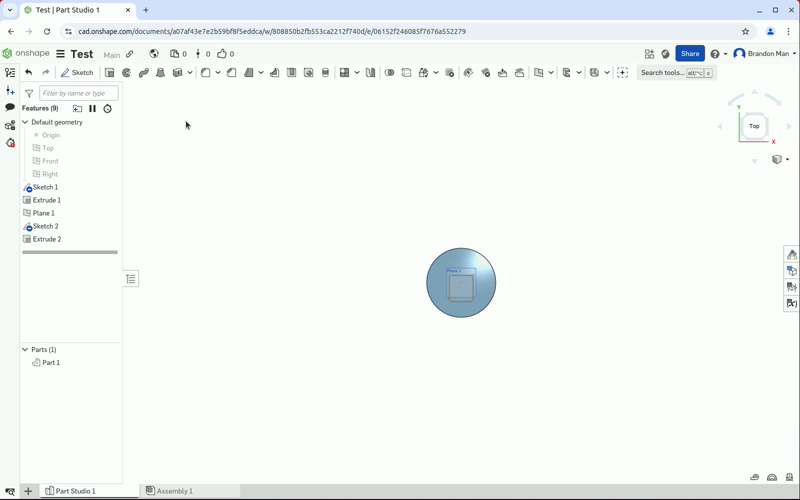
key(up, 3)
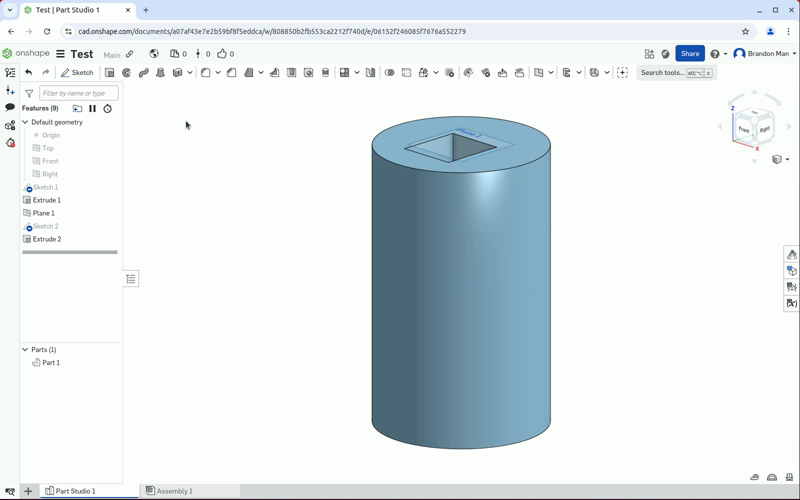
key(left, 3)
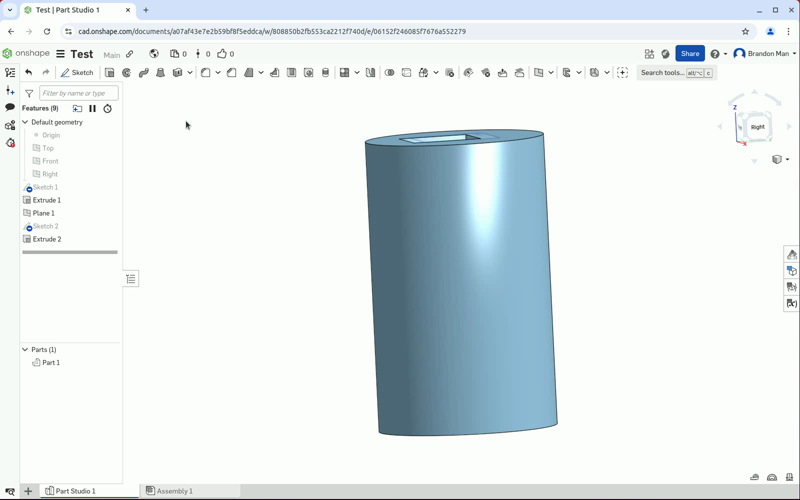
key(right, 3)
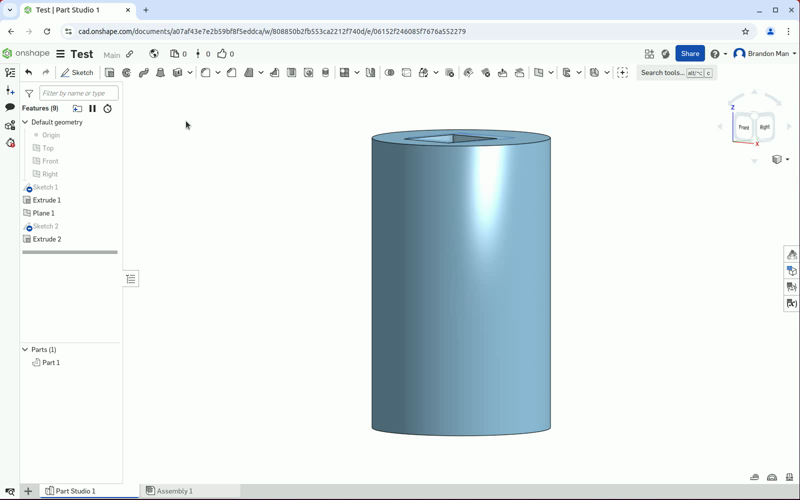
key(down, 3)
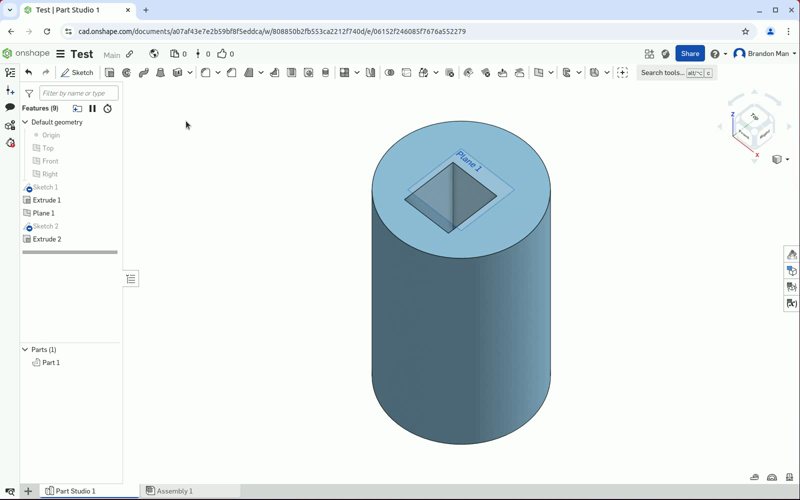
mouse_move(73, 189)
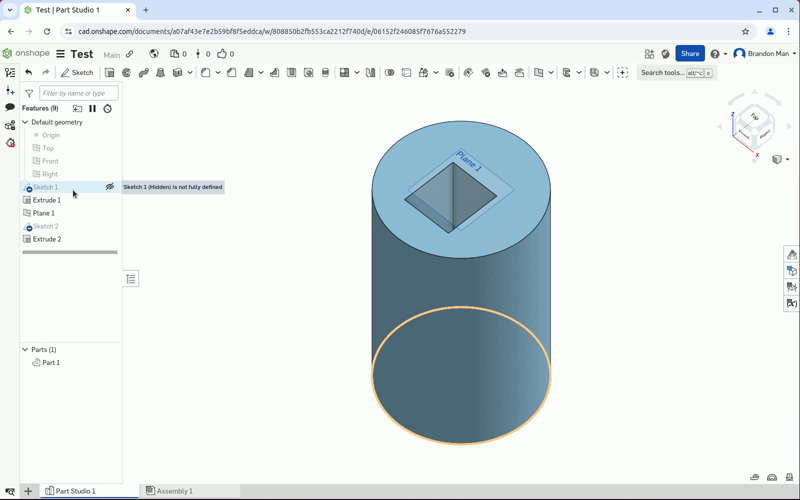
click(73, 189)